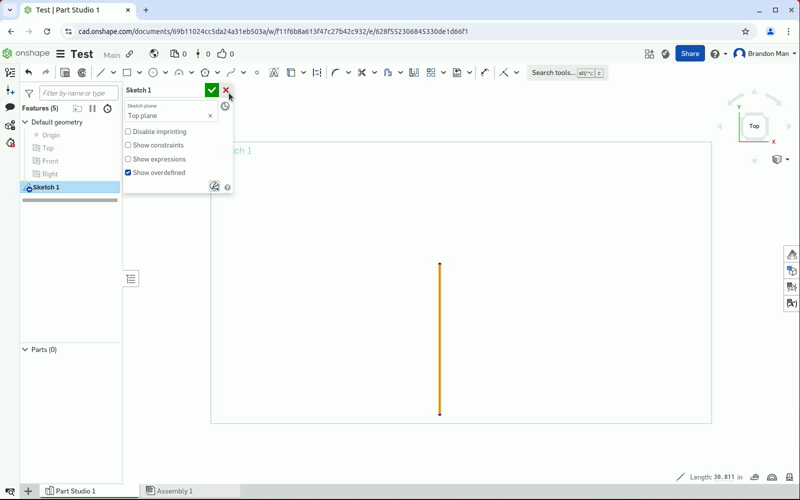
key(shift+h)
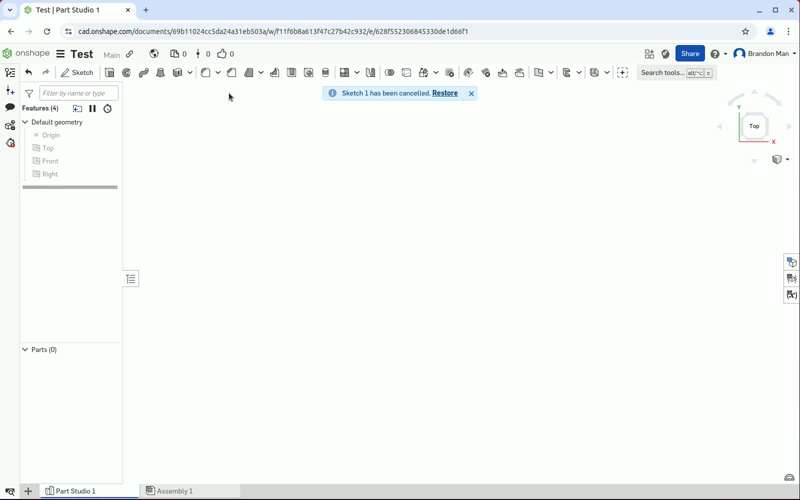
mouse_move(73, 352)
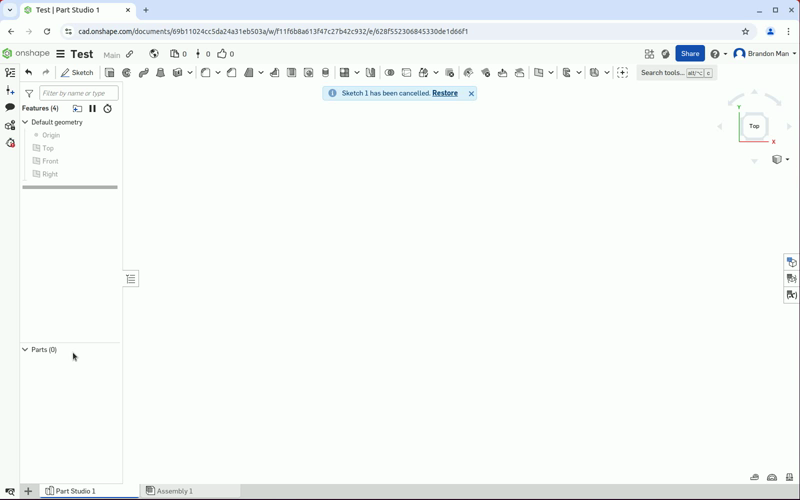
key(y)
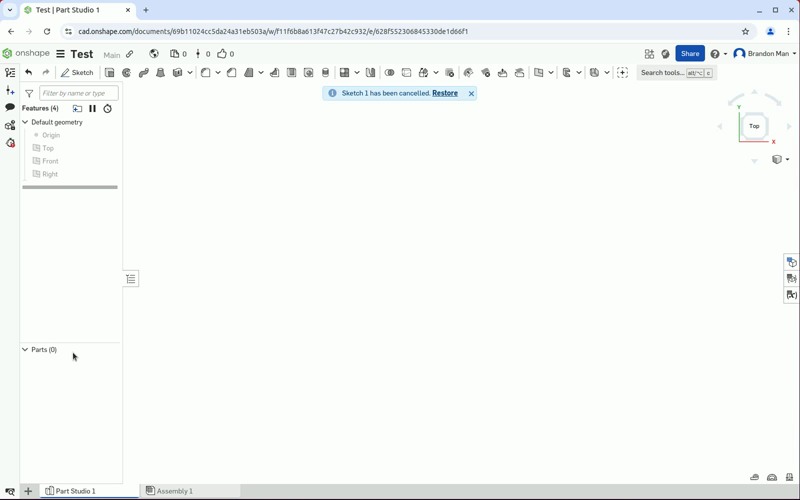
key(shift+p)
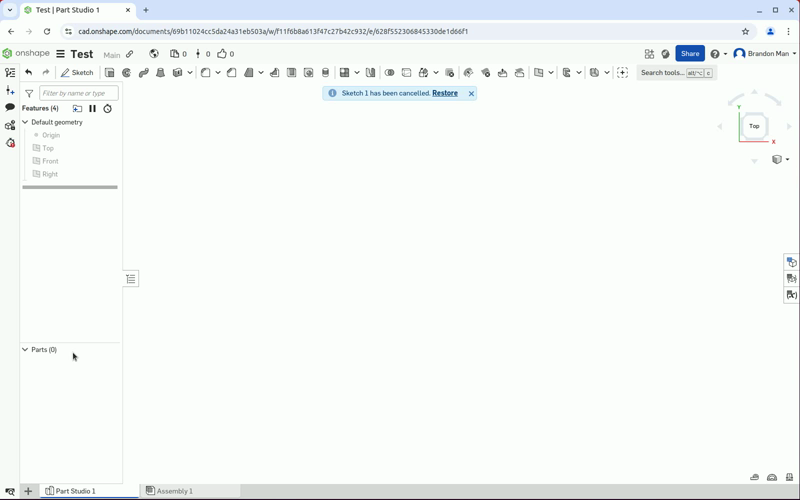
key(space)
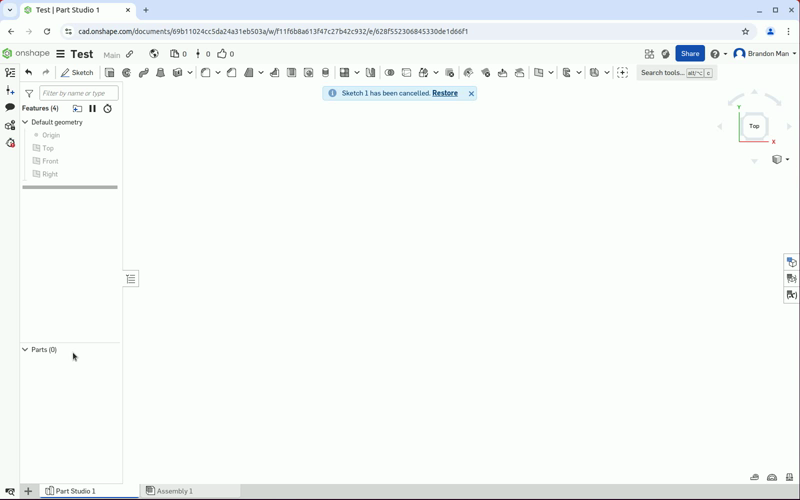
key_down(shift)
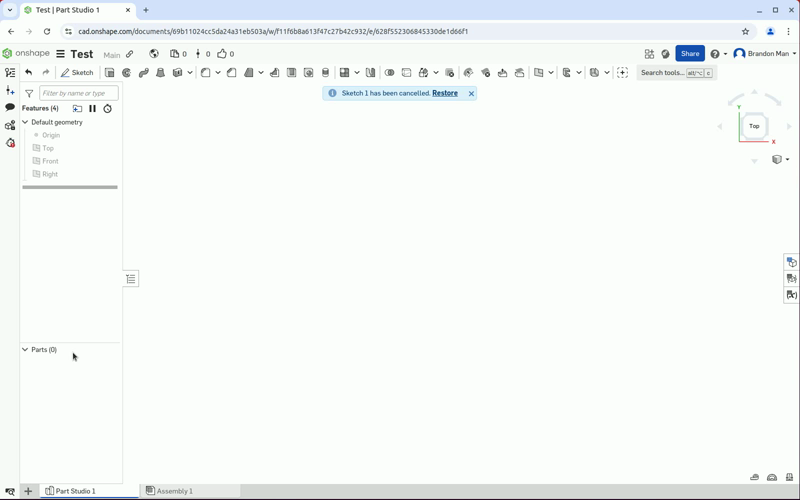
key(up)
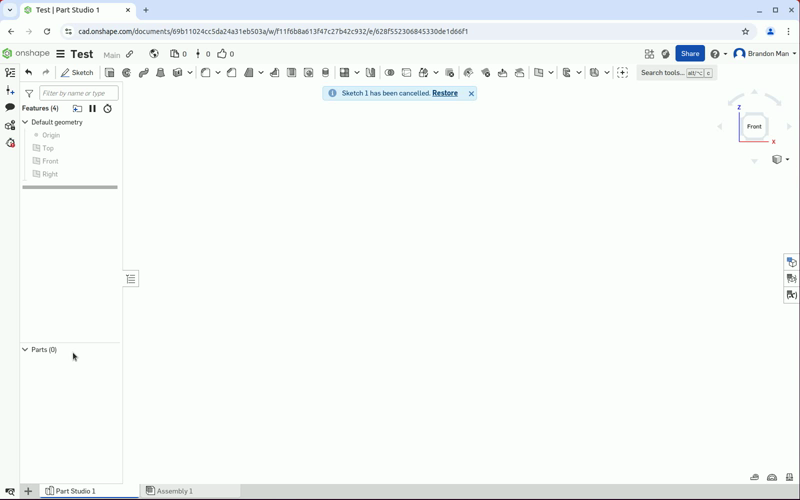
key_up(shift)
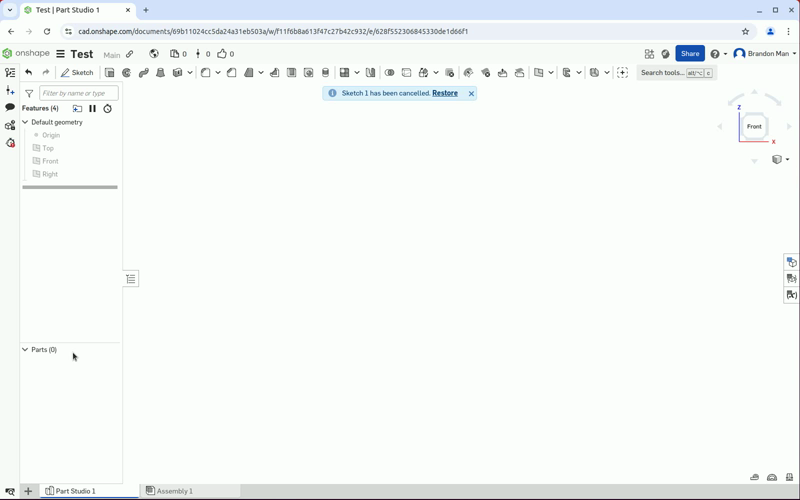
mouse_move(73, 352)
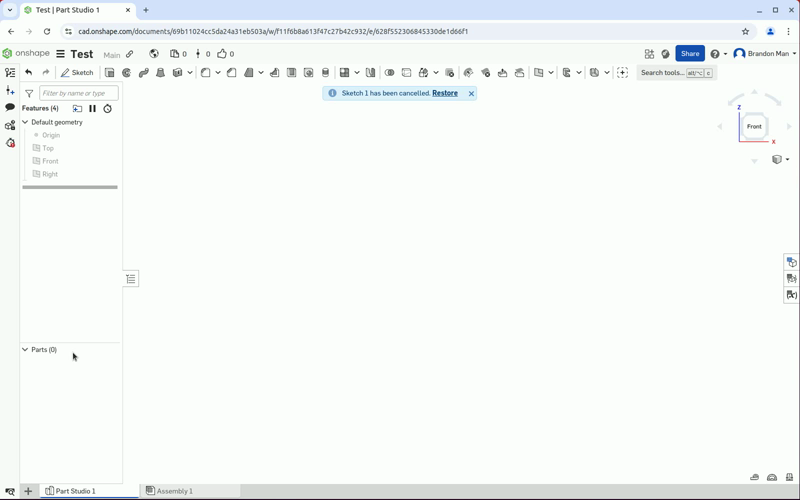
key(shift+y)
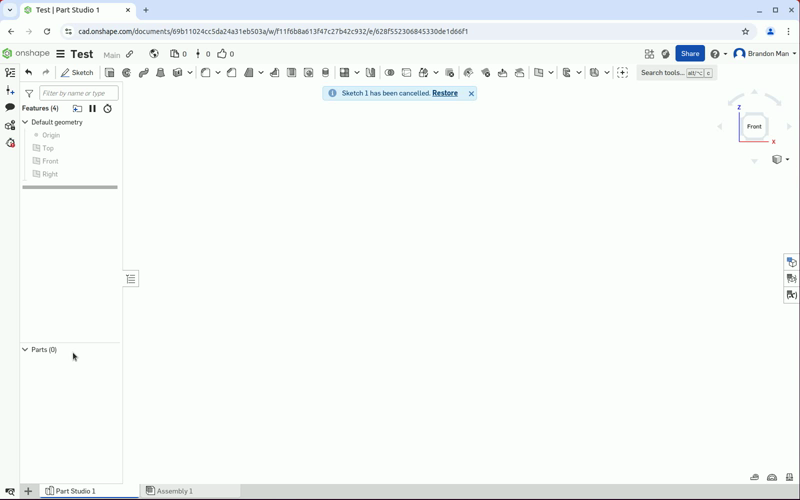
key(shift+s)
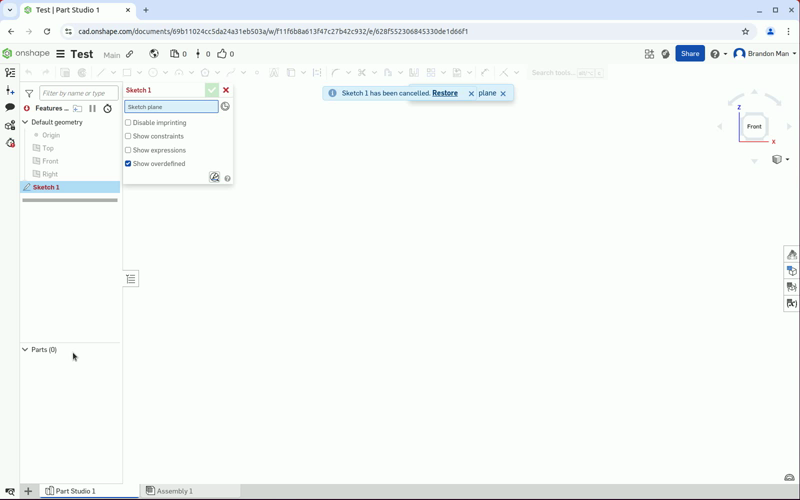
mouse_move(73, 163)
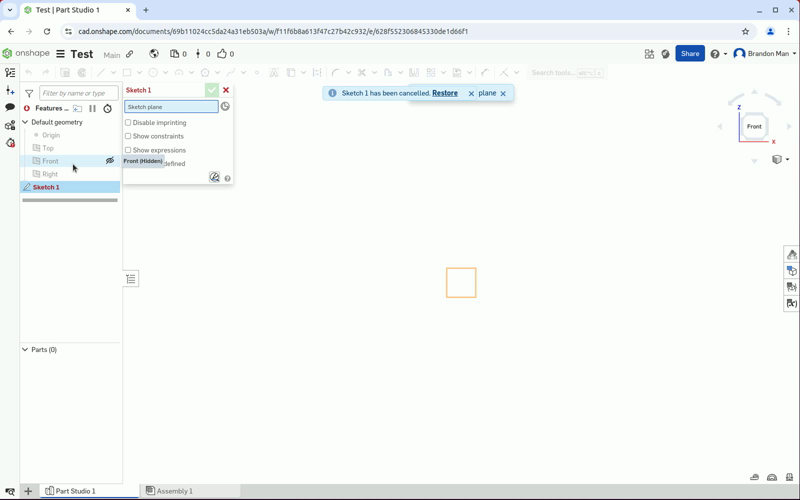
click(73, 163)
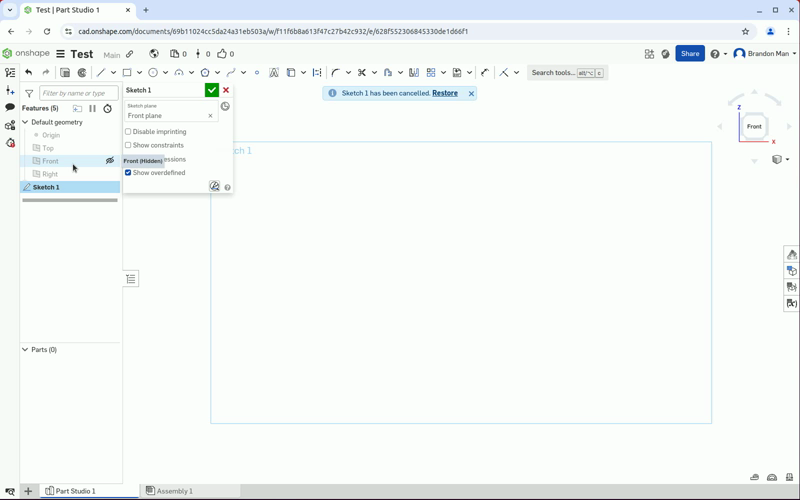
mouse_move(73, 352)
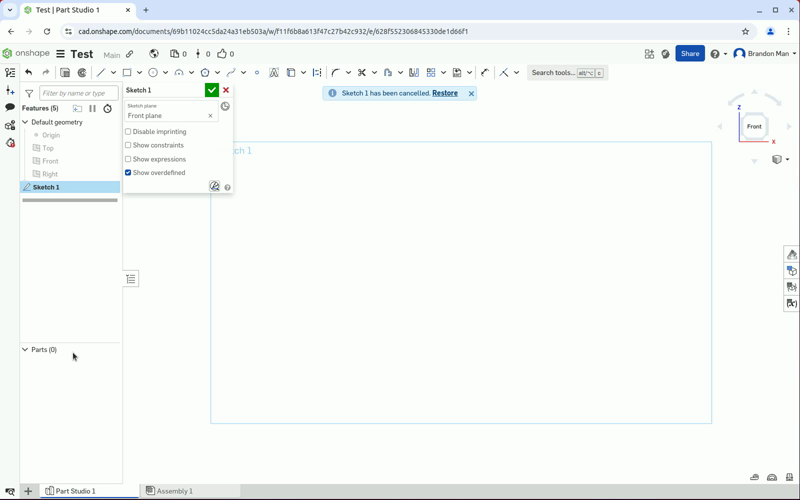
key(y)
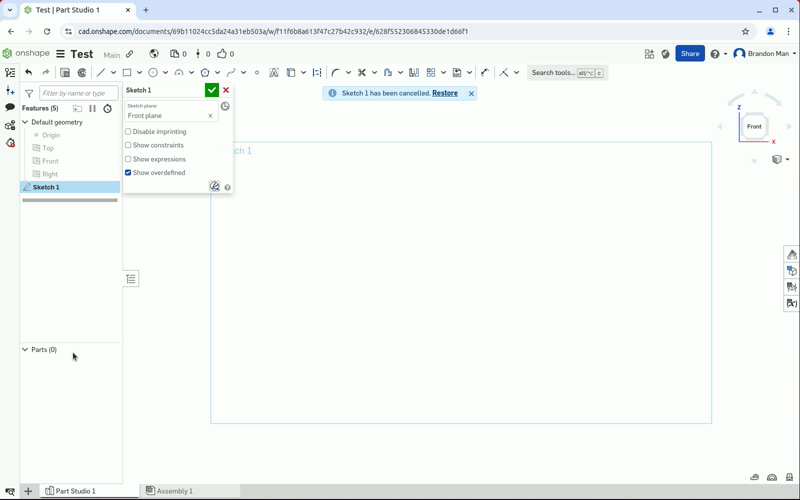
key(l)
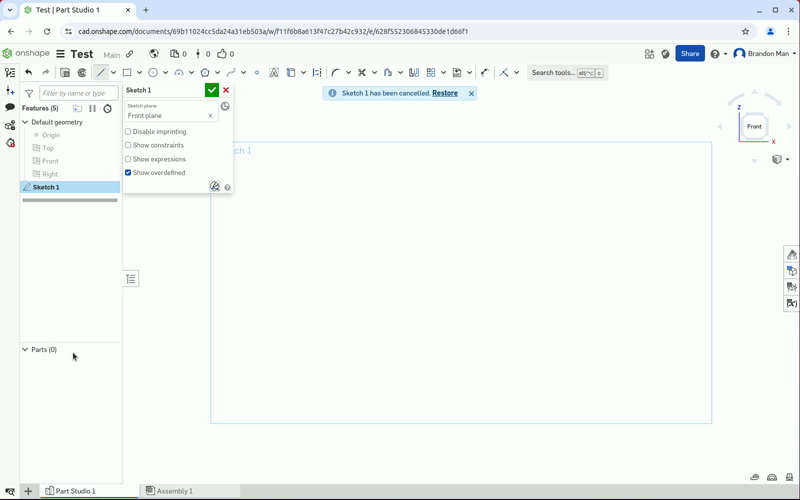
key_down(shift)
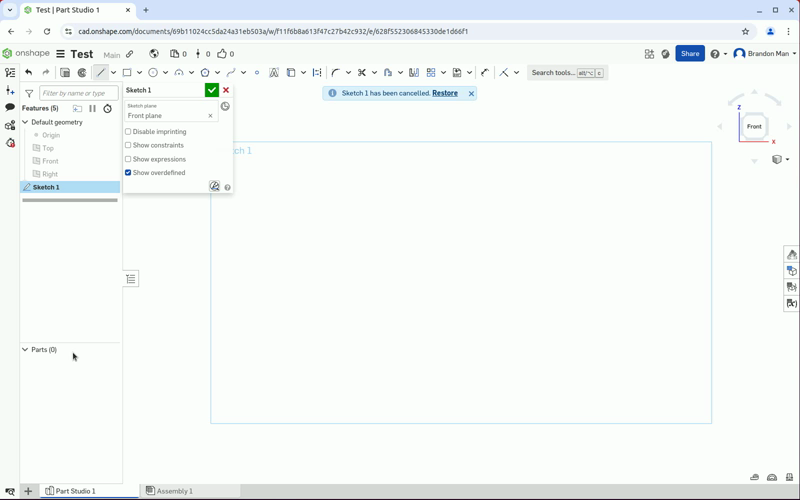
mouse_move(366, 282)
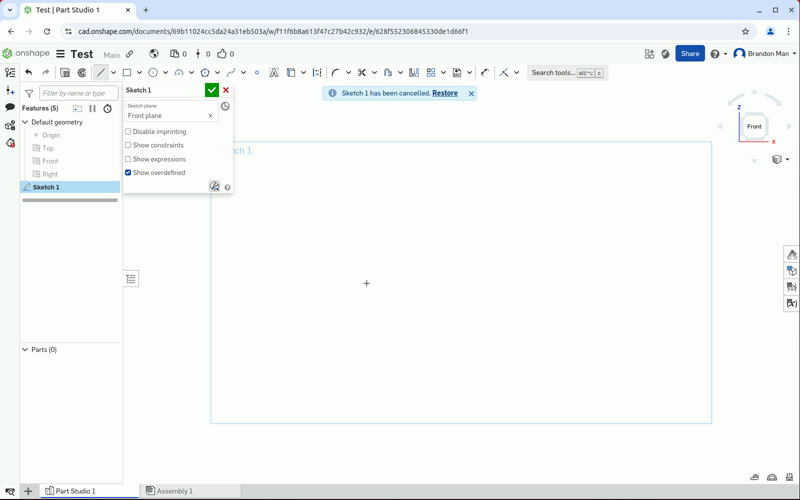
click(366, 282)
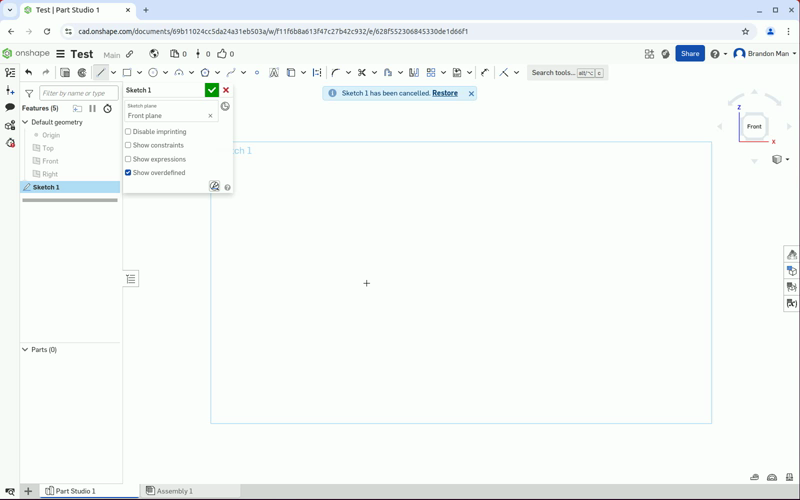
key_up(shift)
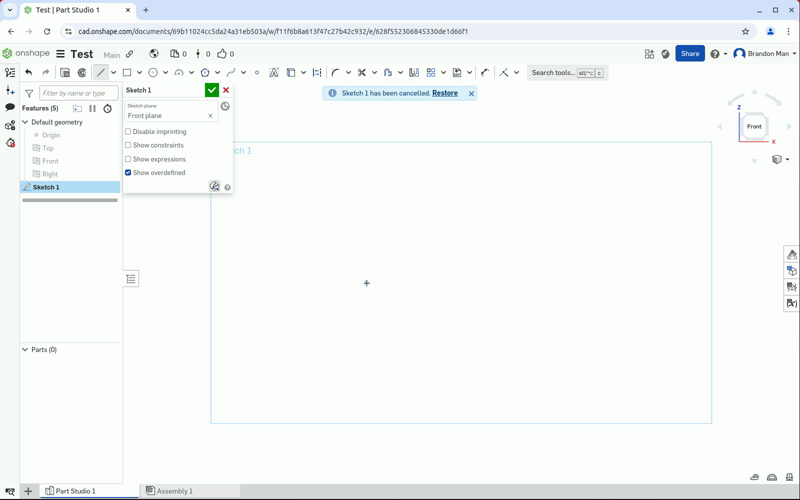
key_down(shift)
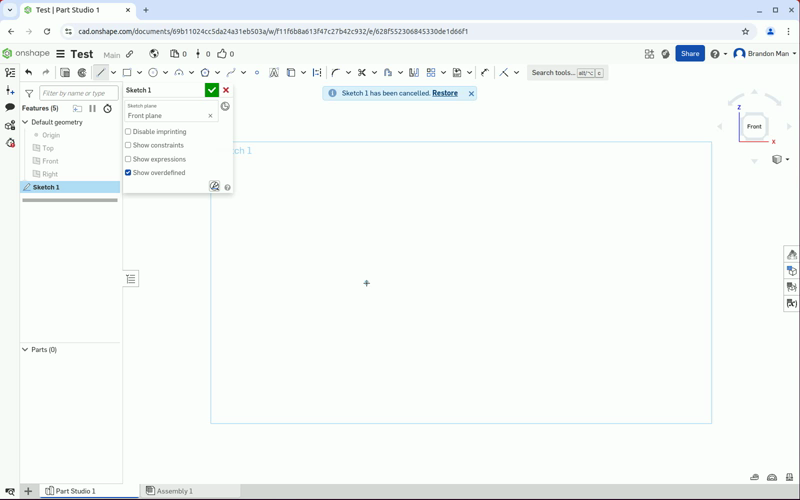
mouse_move(543, 282)
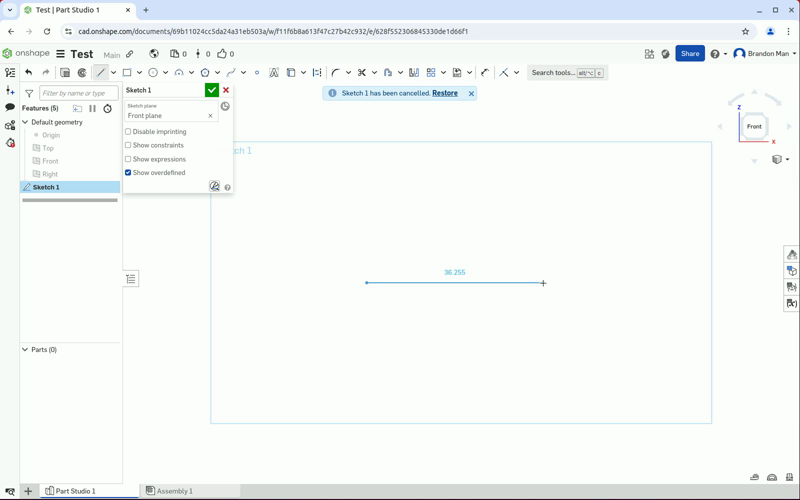
click(543, 282)
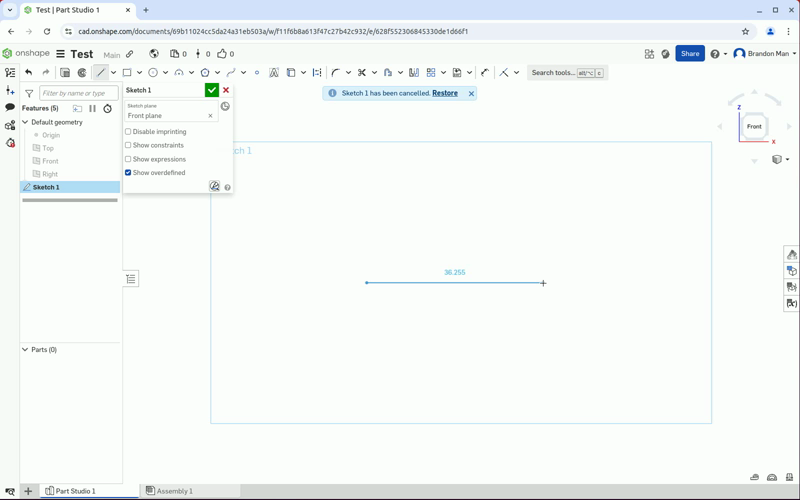
key_up(shift)
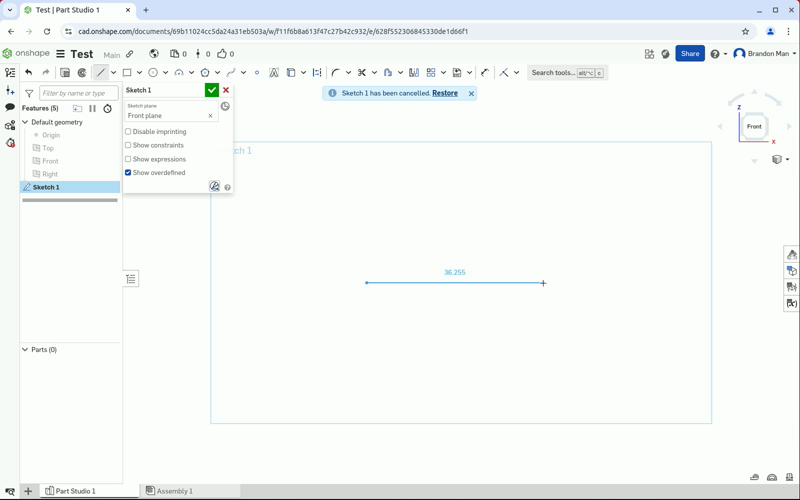
key(esc)
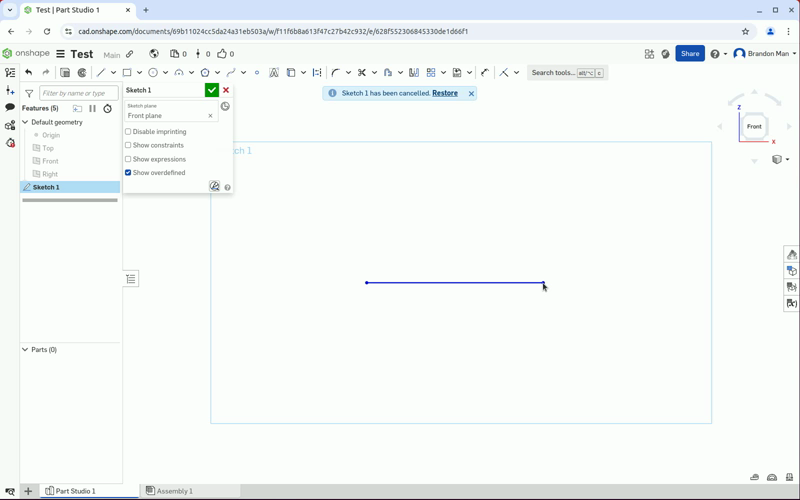
key(a)
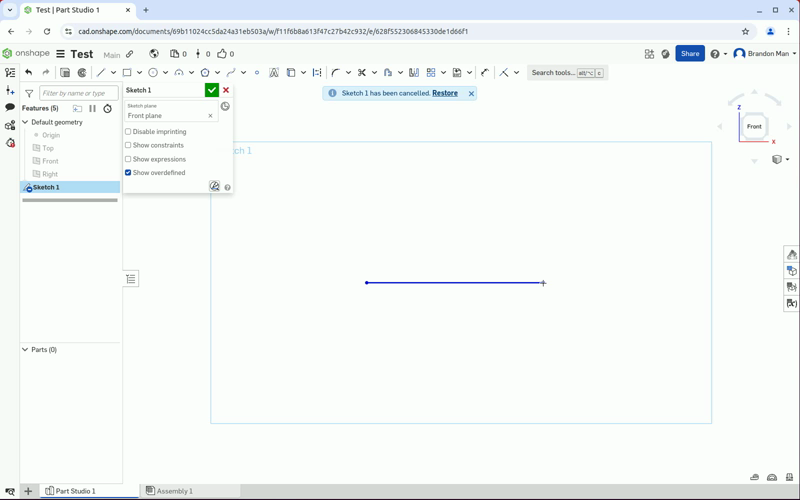
mouse_move(543, 282)
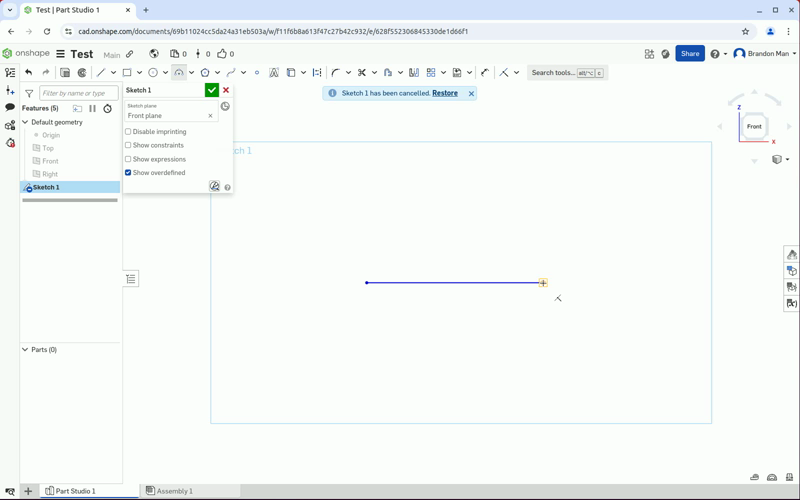
click(543, 282)
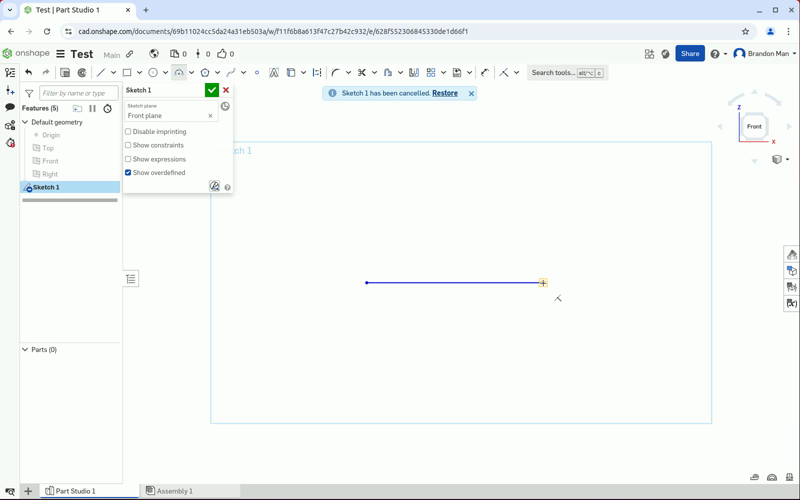
key_down(shift)
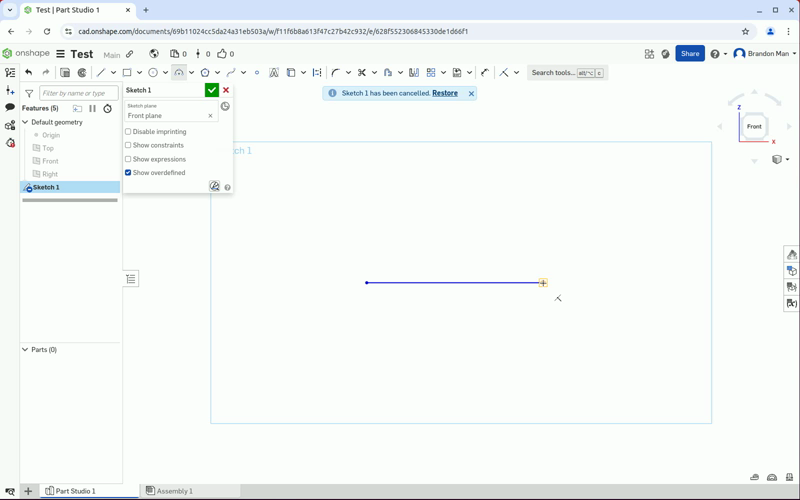
mouse_move(543, 275)
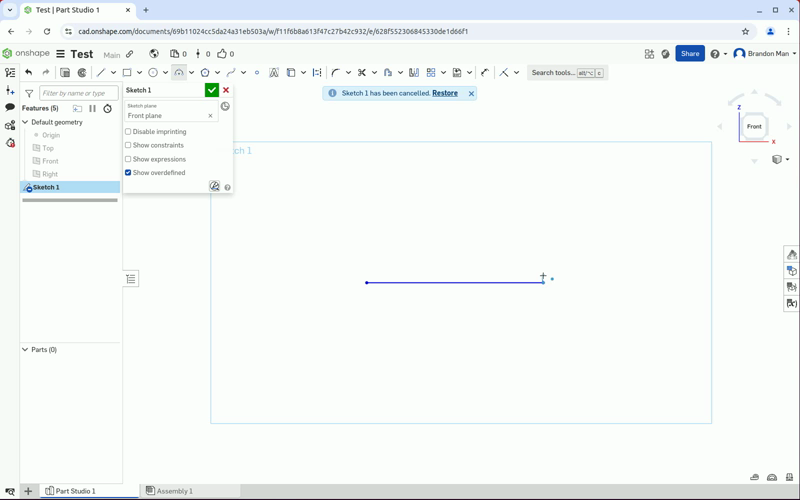
click(543, 275)
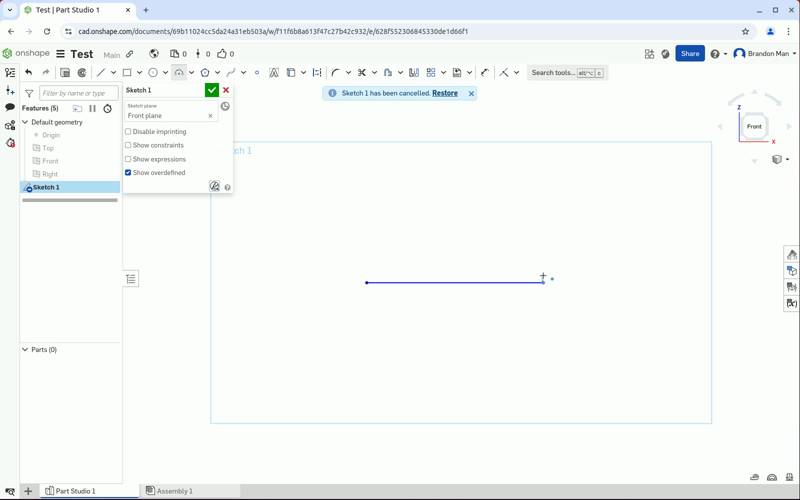
mouse_move(546, 279)
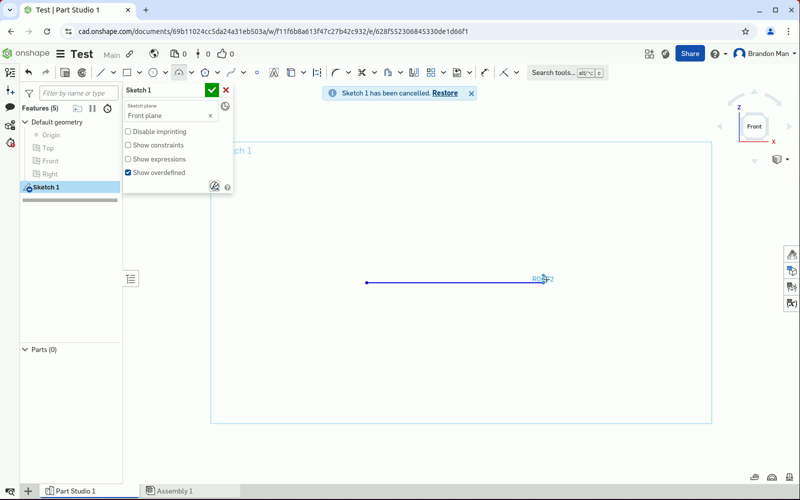
click(546, 279)
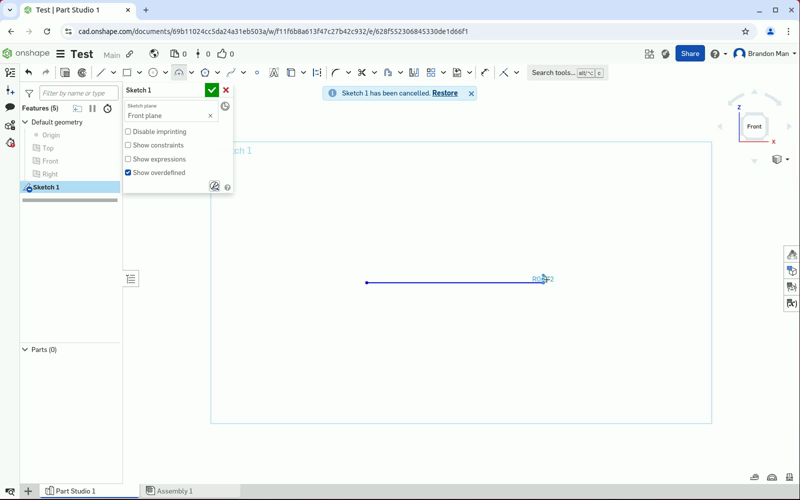
key_up(shift)
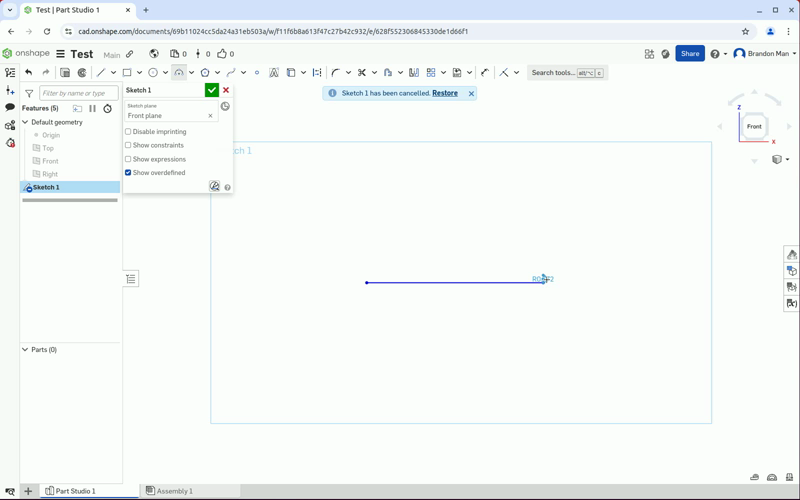
key(esc)
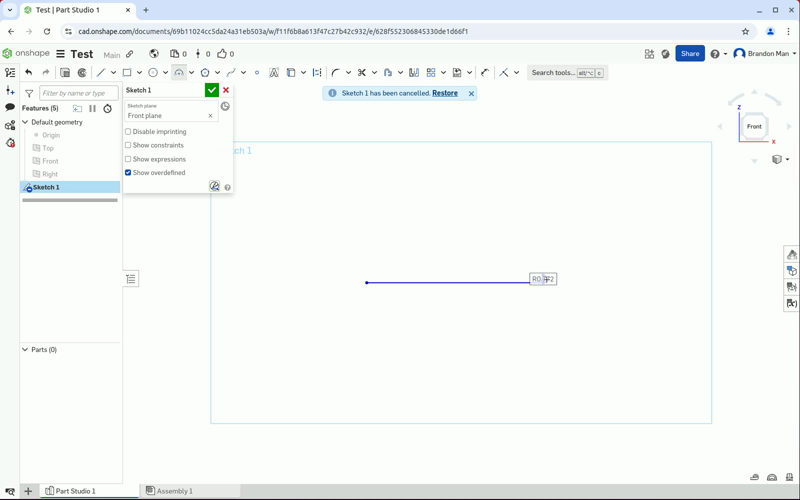
key(l)
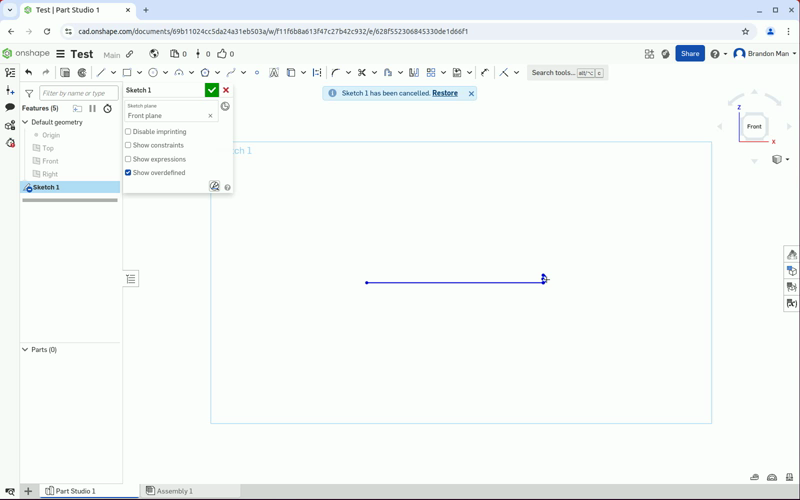
mouse_move(543, 275)
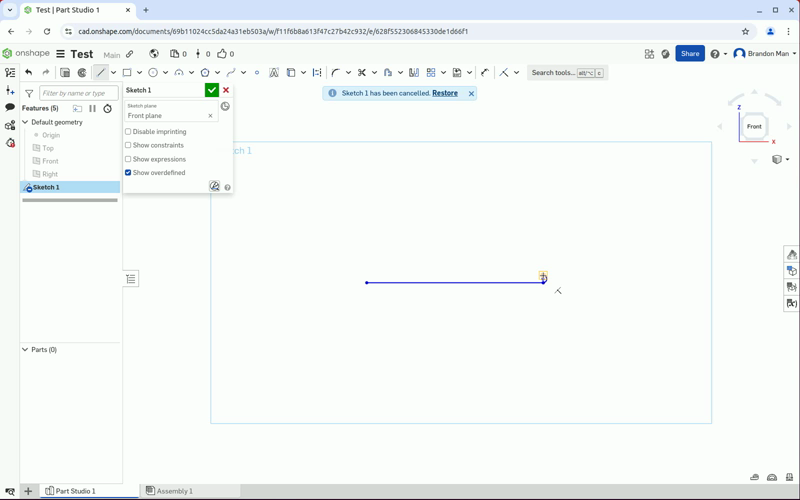
scroll(6)
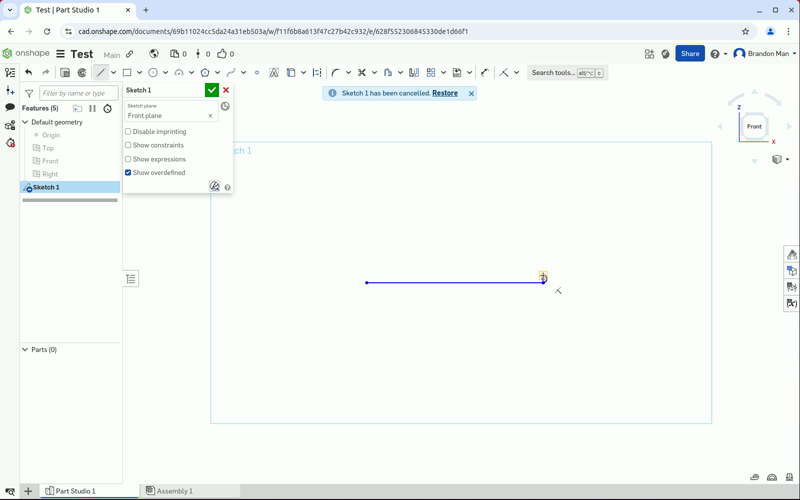
scroll(6)
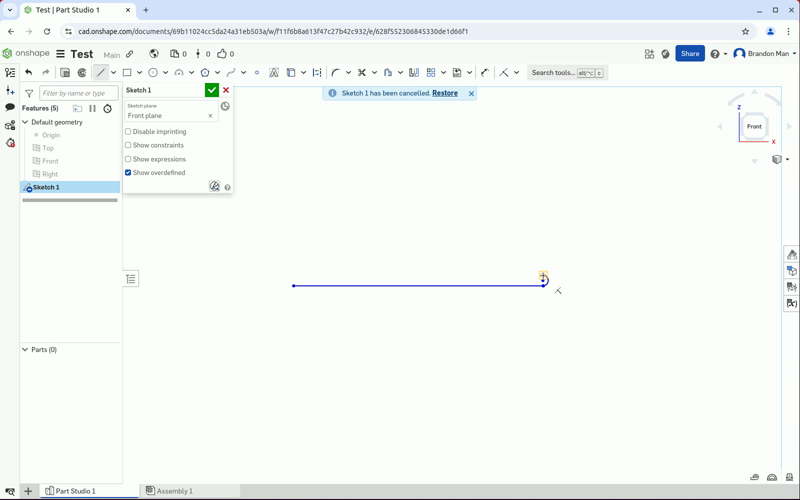
scroll(6)
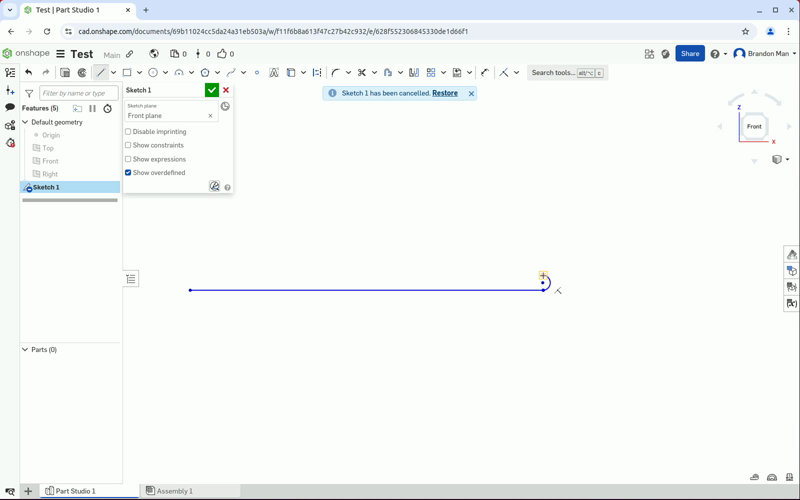
scroll(6)
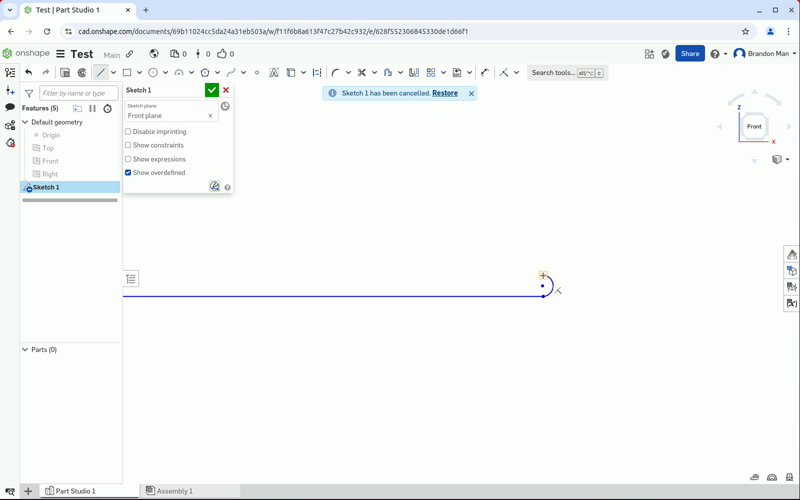
scroll(6)
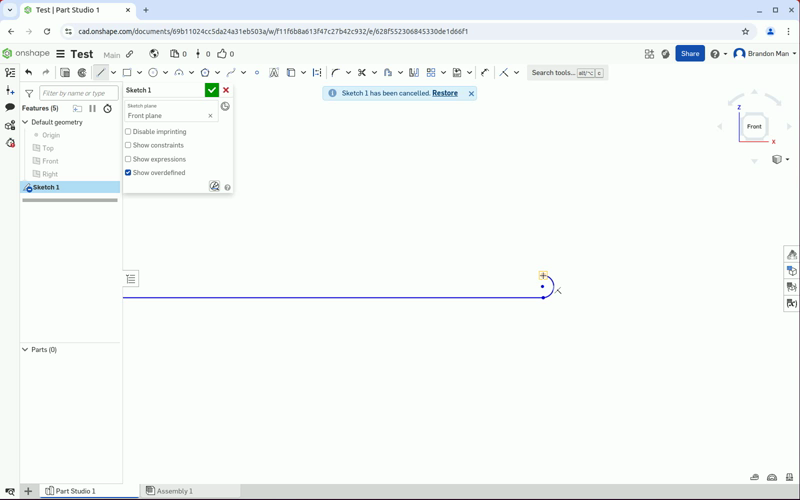
scroll(6)
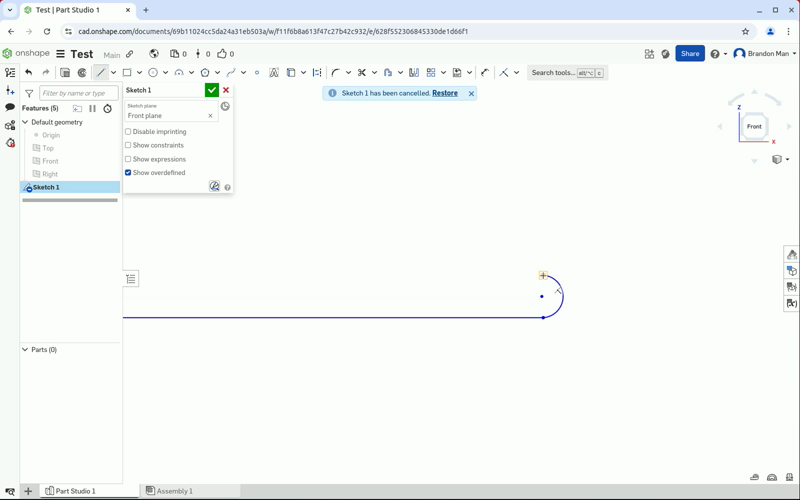
scroll(6)
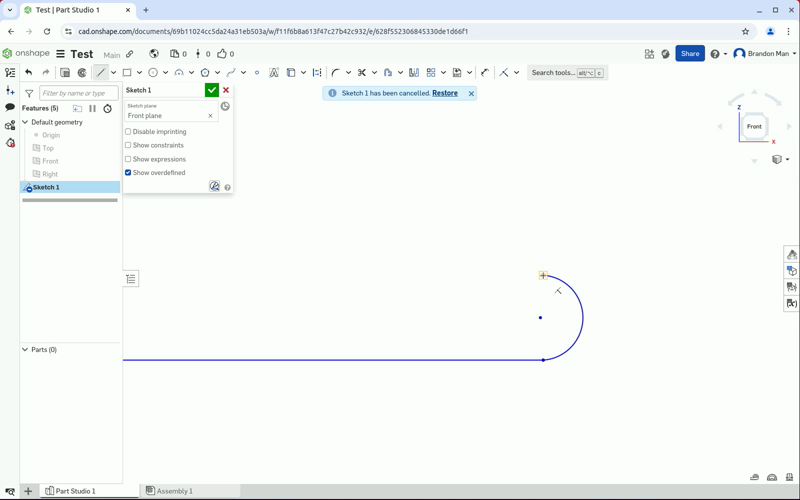
click(543, 275)
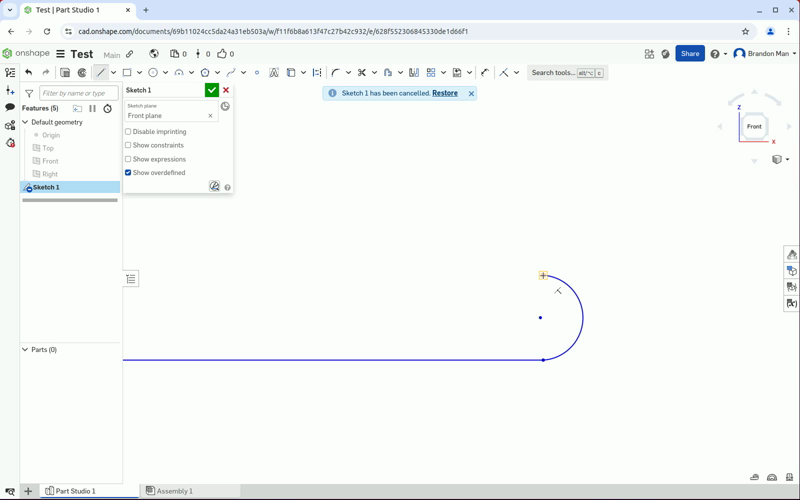
scroll(-6)
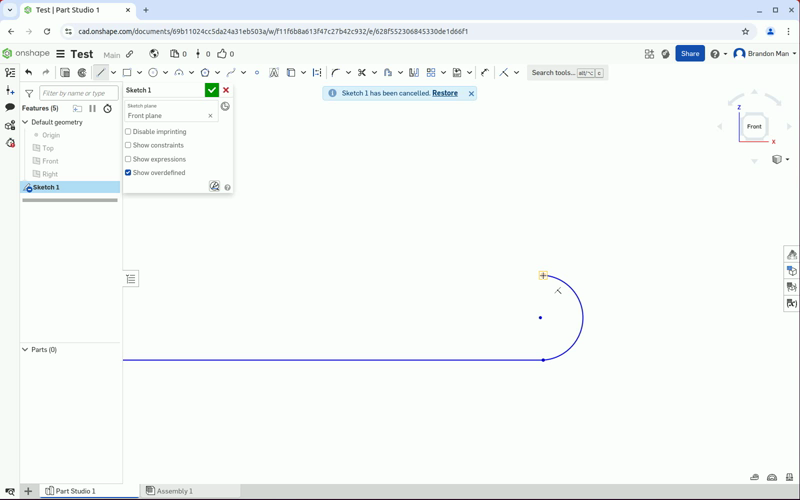
scroll(-6)
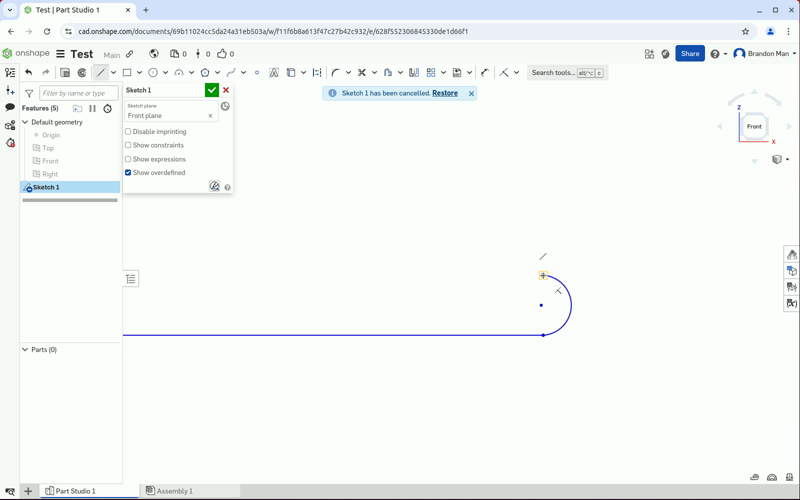
scroll(-6)
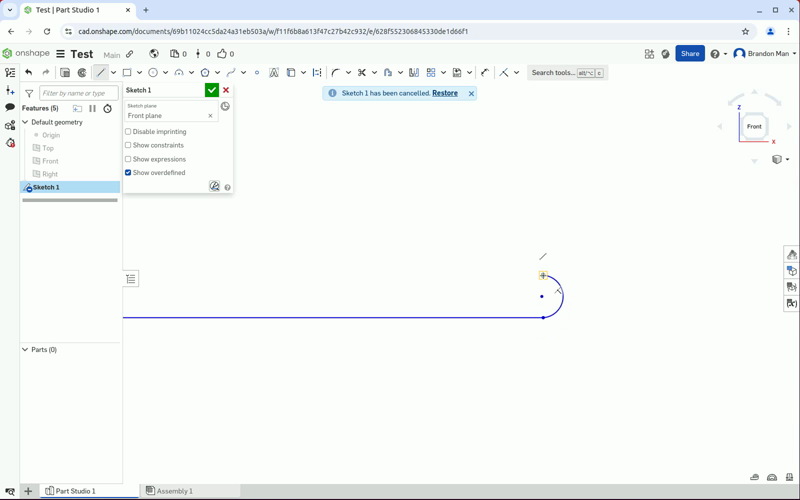
scroll(-6)
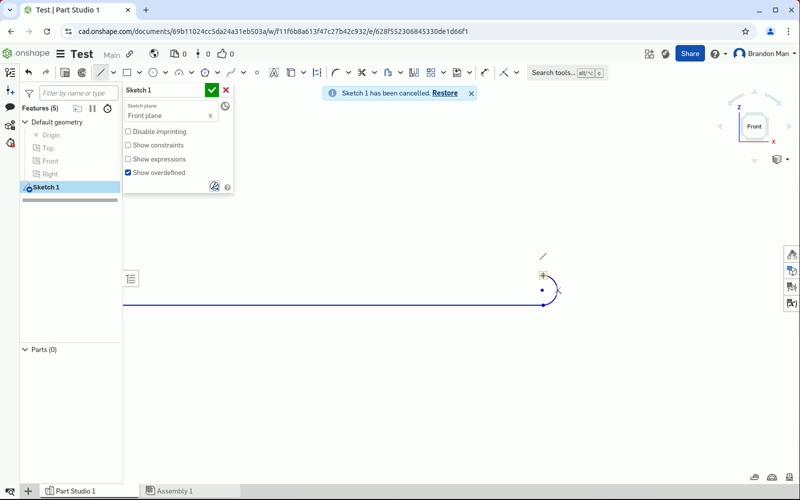
scroll(-6)
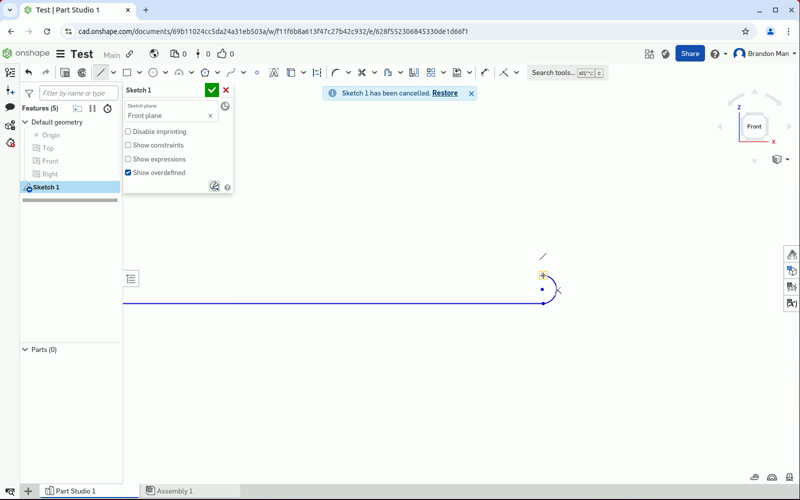
scroll(-6)
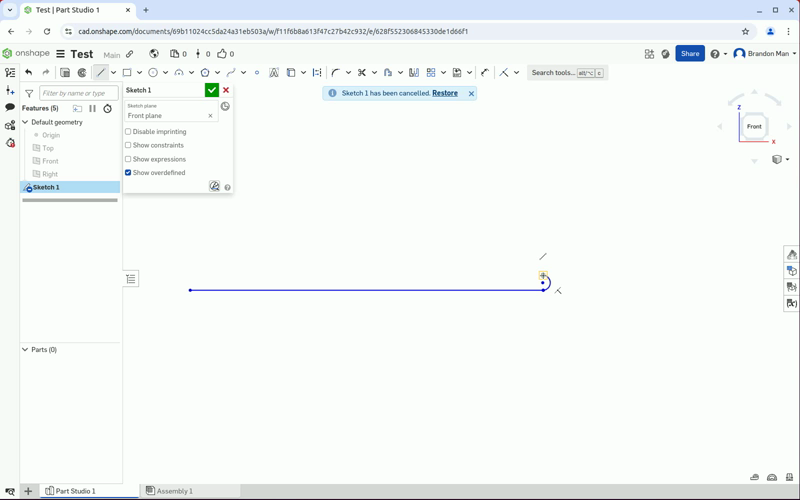
scroll(-6)
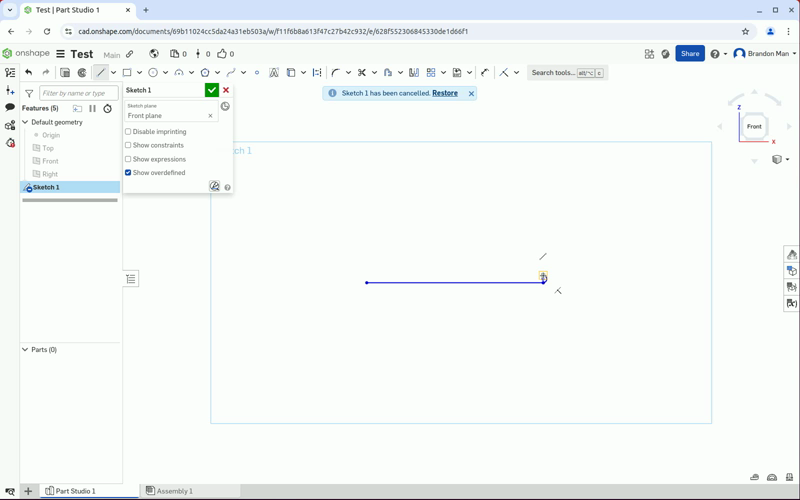
key_down(shift)
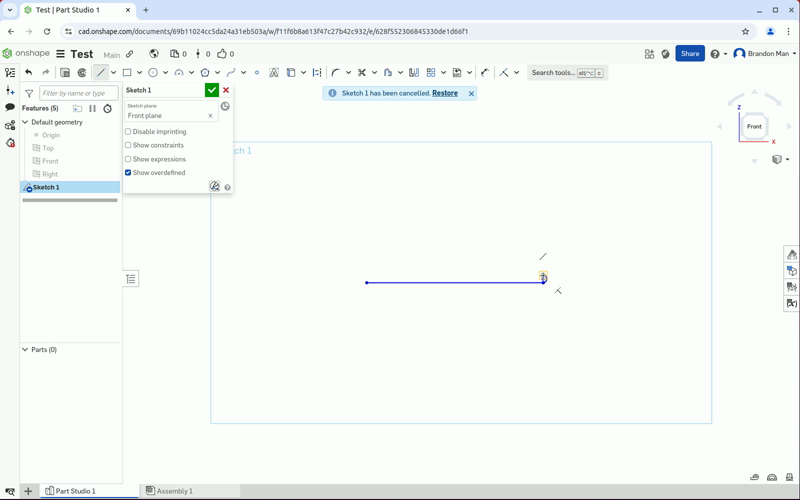
mouse_move(370, 246)
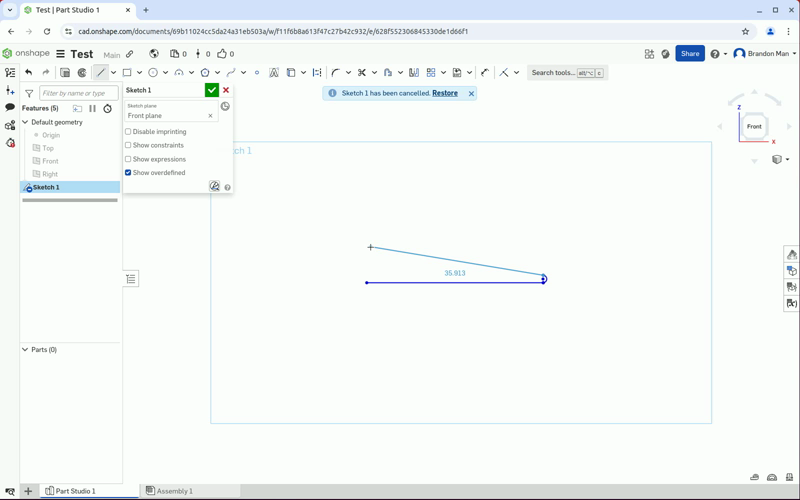
click(370, 246)
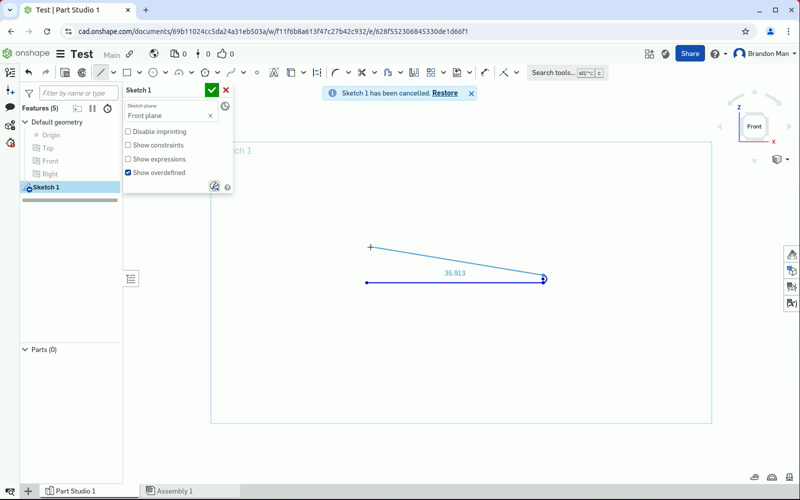
key_up(shift)
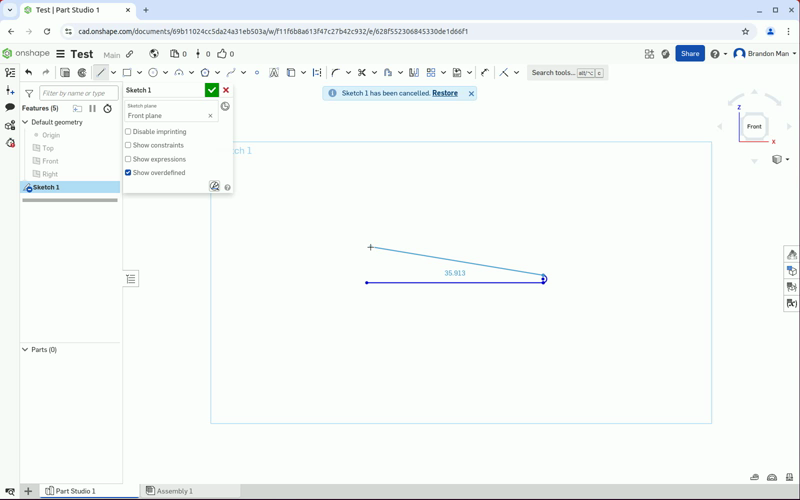
key(esc)
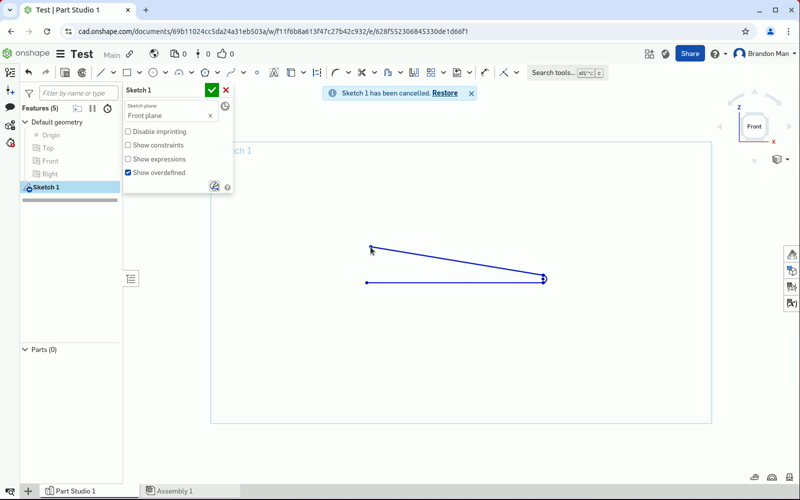
key(a)
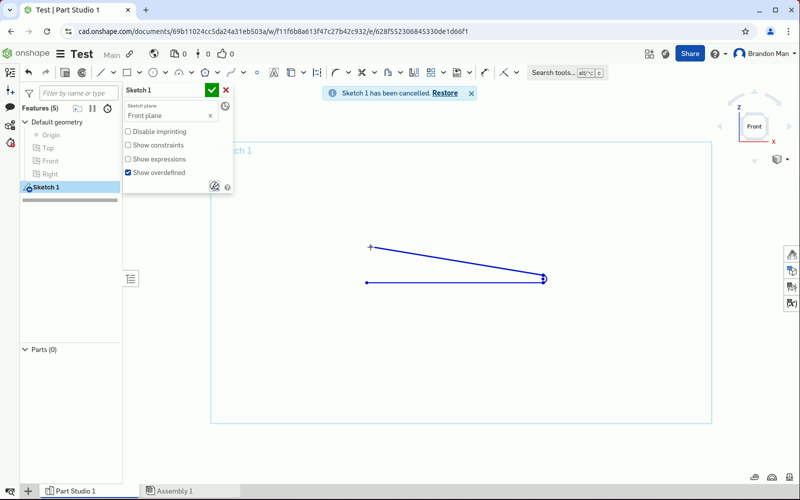
mouse_move(370, 246)
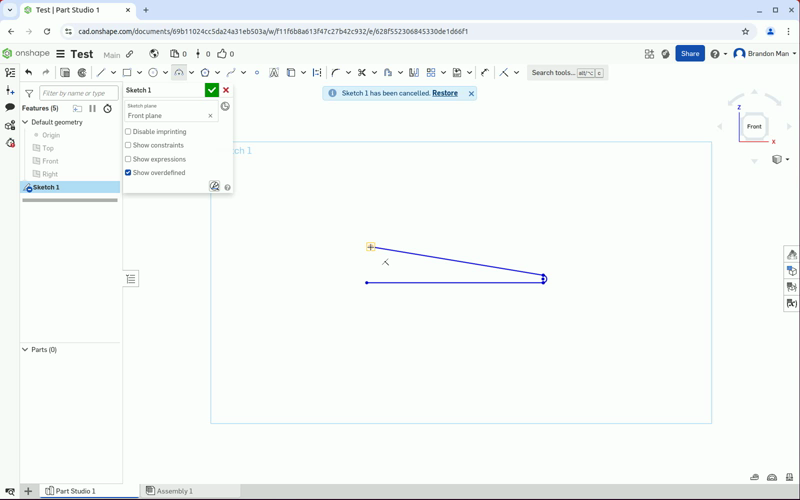
click(370, 246)
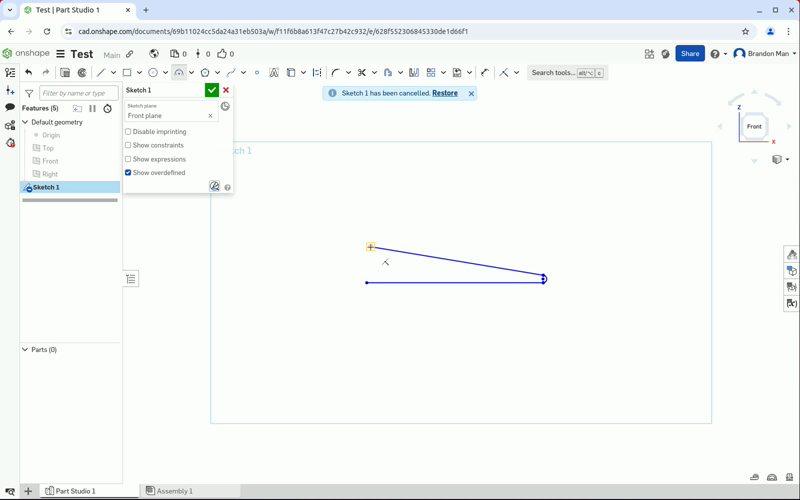
mouse_move(366, 282)
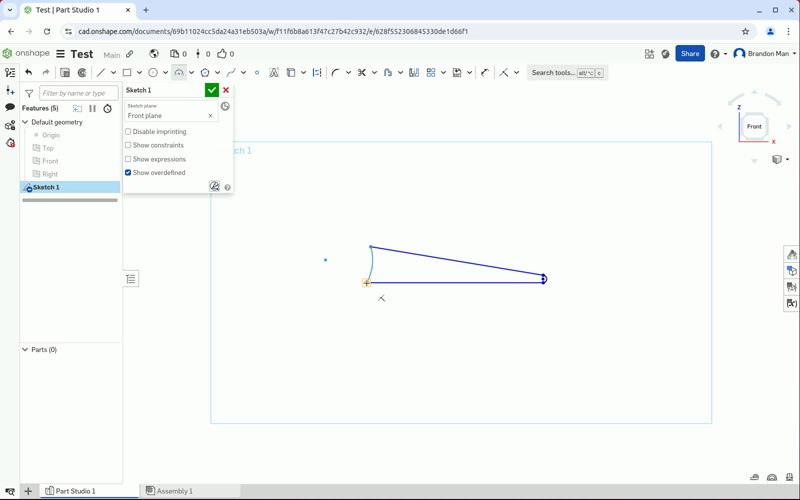
click(366, 282)
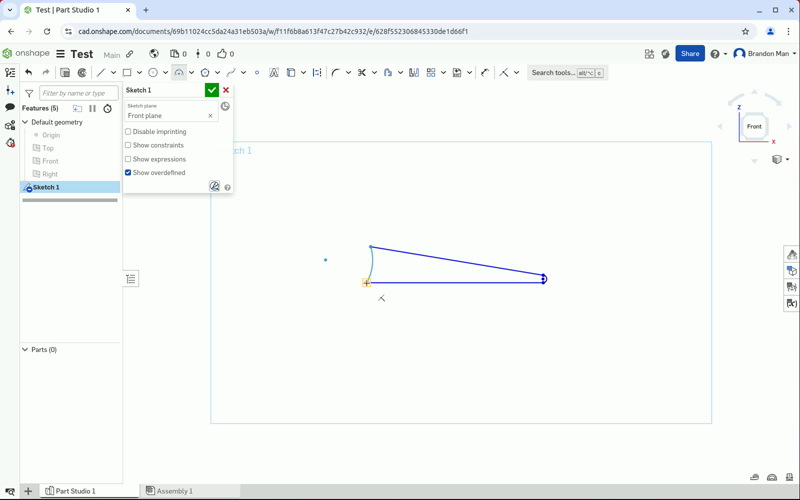
key_down(shift)
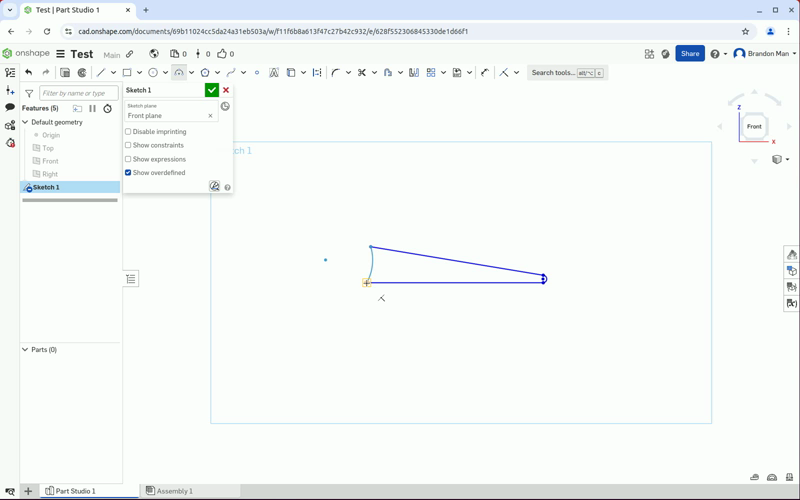
mouse_move(349, 262)
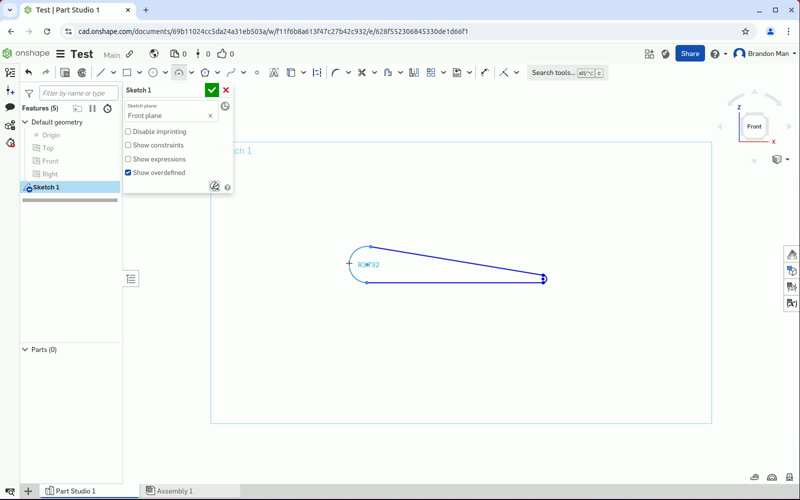
click(349, 262)
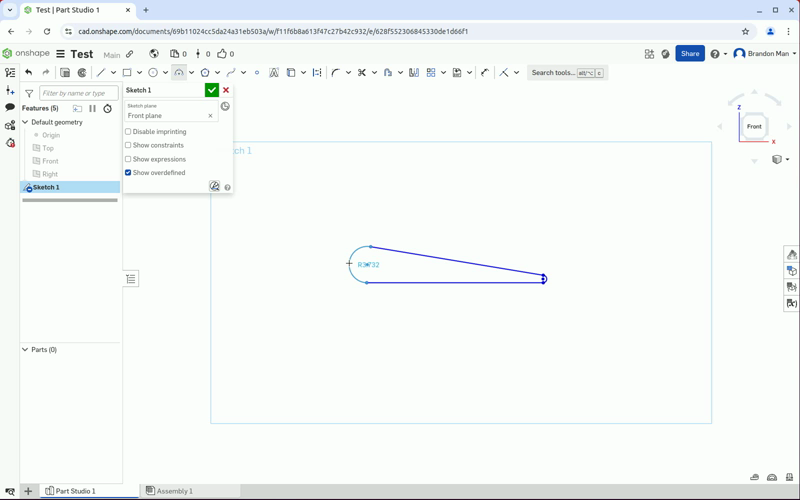
key_up(shift)
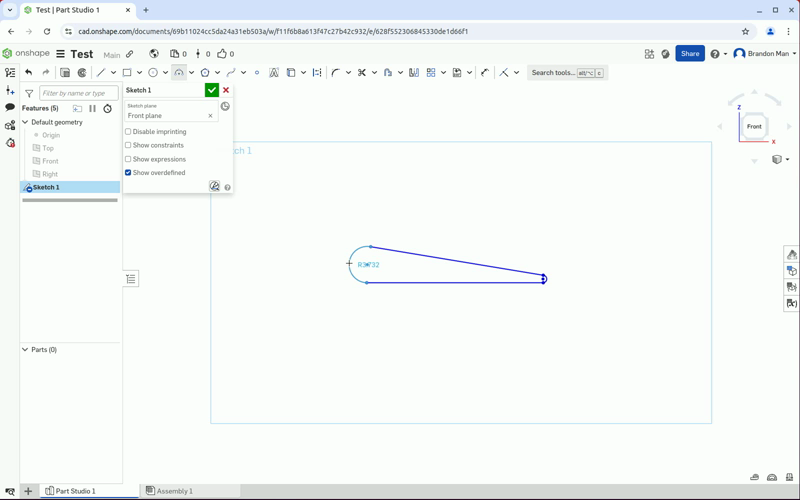
key(esc)
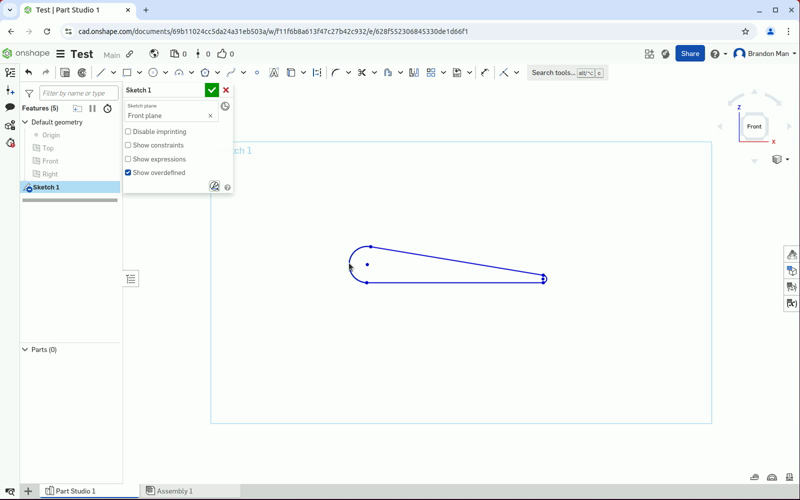
mouse_move(427, 266)
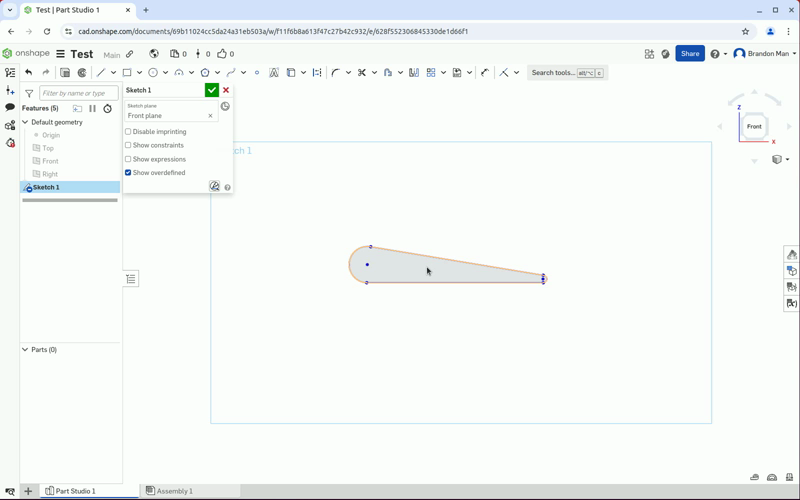
click(427, 266)
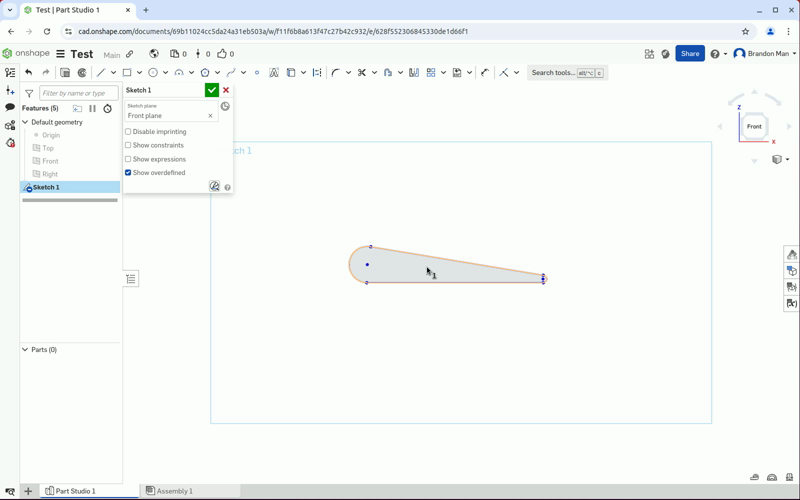
mouse_move(73, 352)
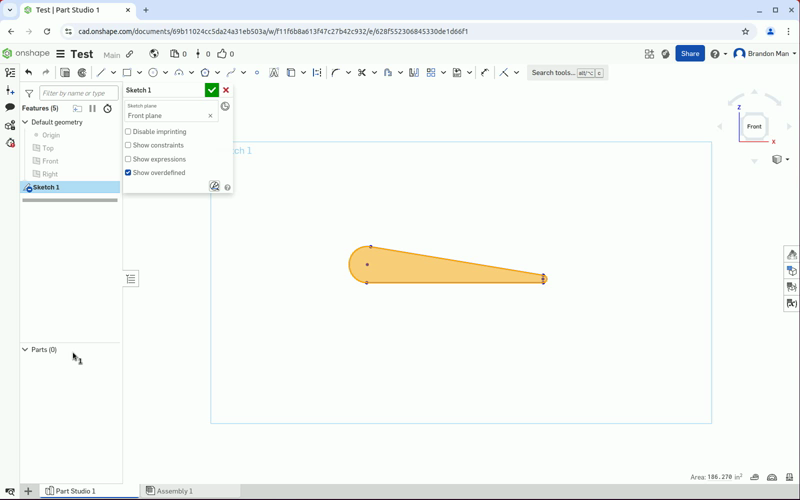
key(shift+y)
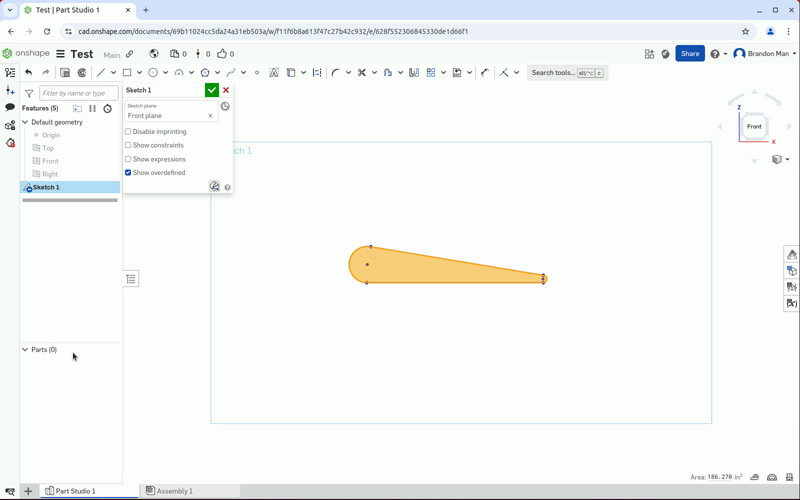
key(shift+e)
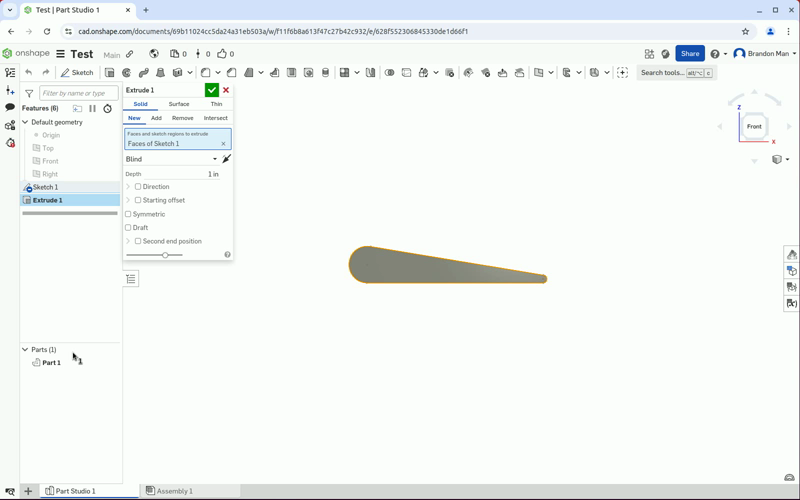
mouse_move(143, 106)
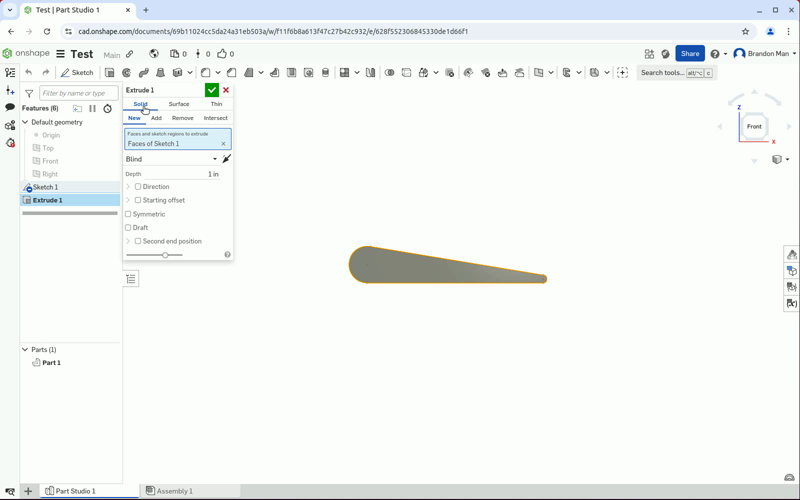
click(143, 106)
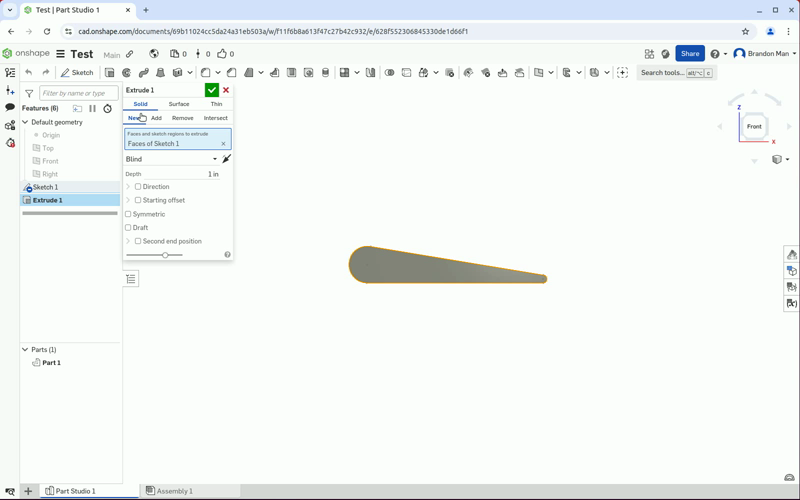
mouse_move(137, 120)
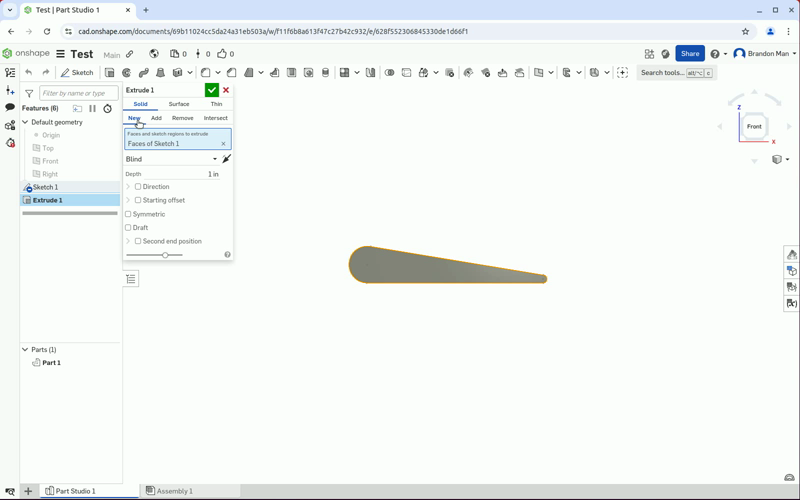
click(137, 120)
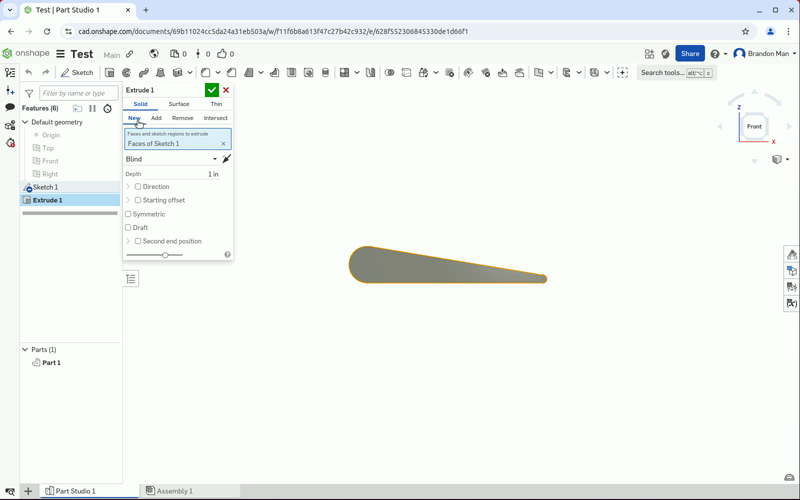
key(tab, 4)
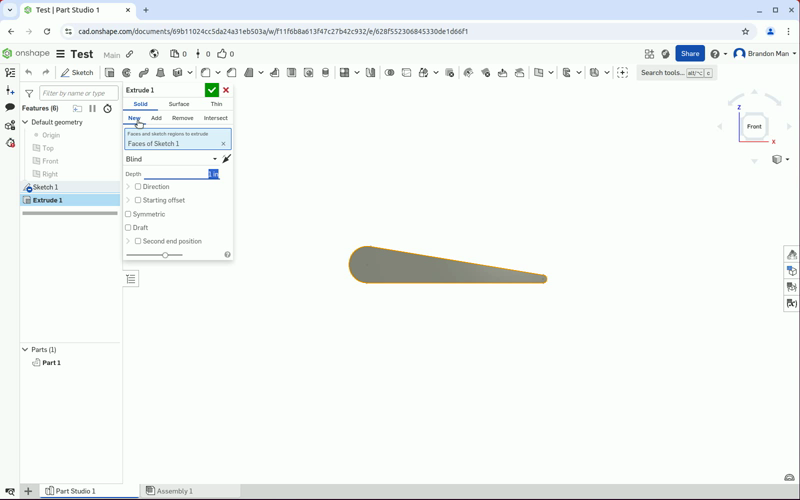
text(10.591)
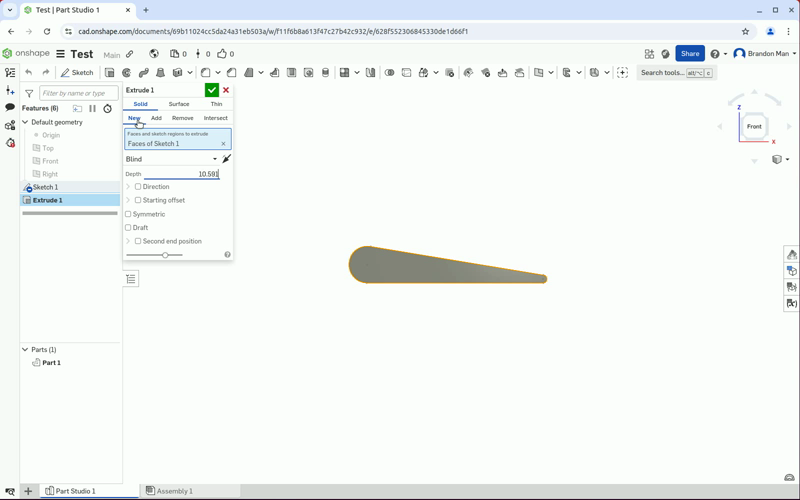
key(enter)
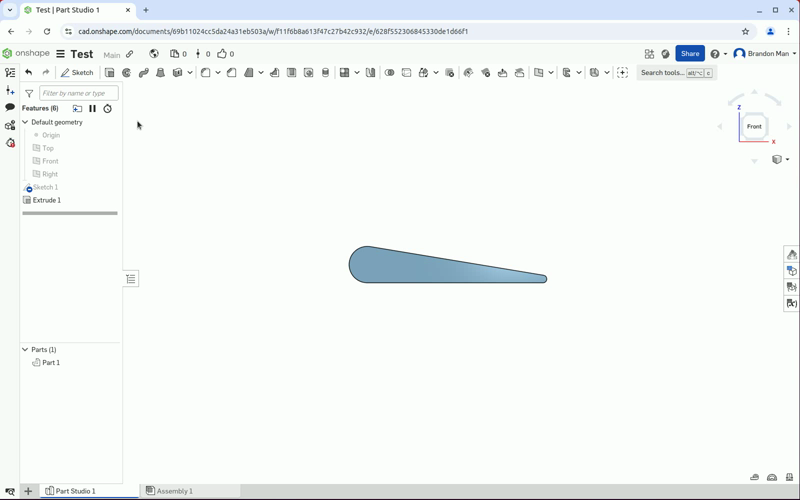
key(shift+h)
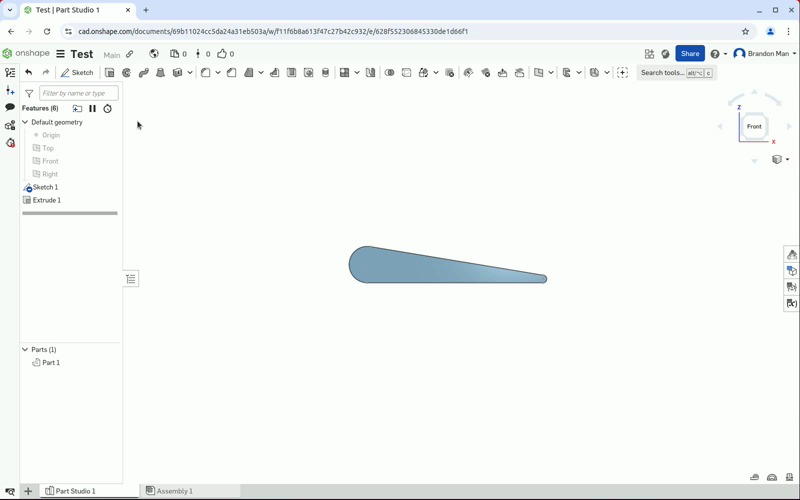
key(shift+h)
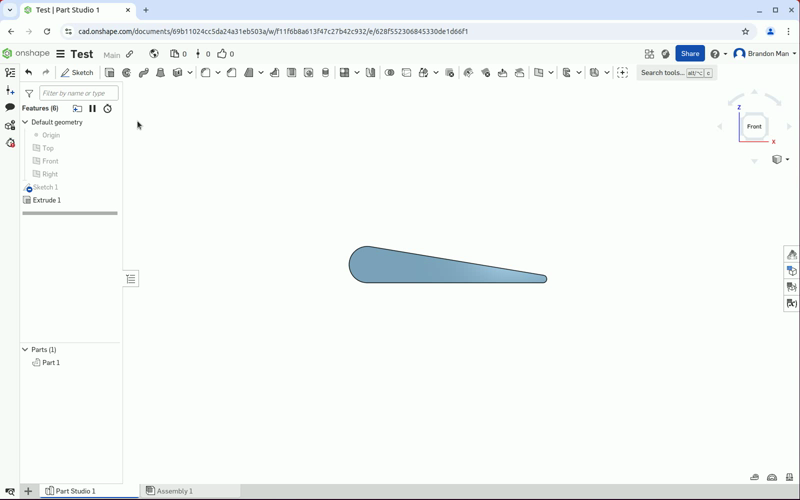
mouse_move(73, 189)
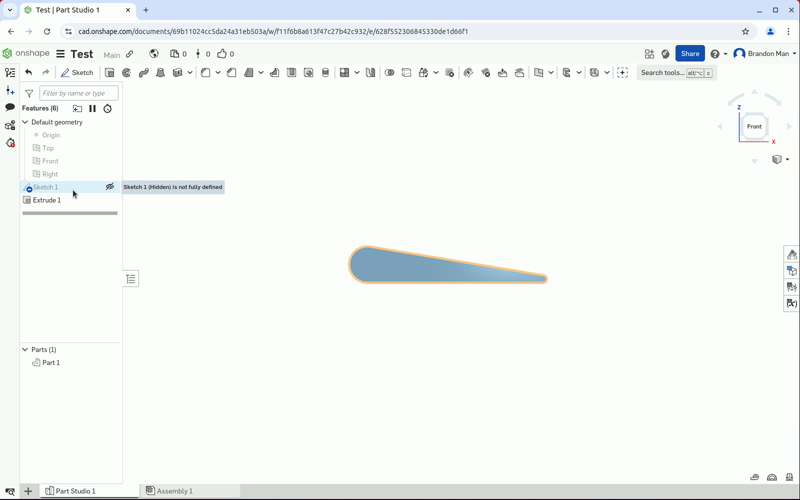
click(73, 189)
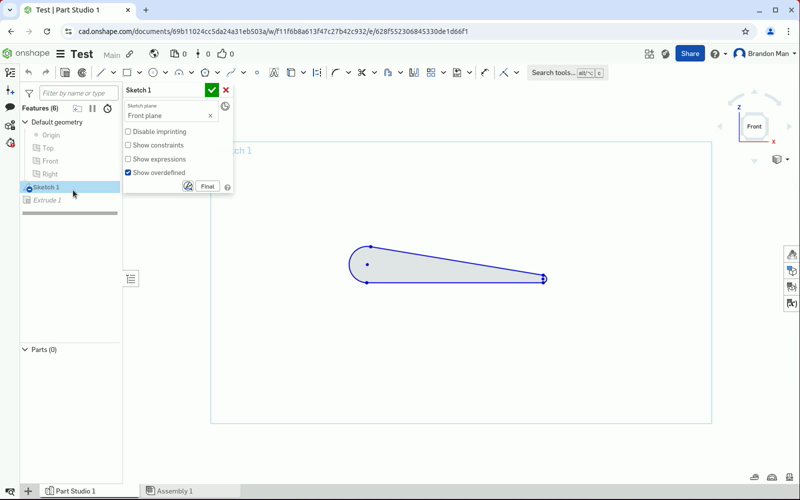
mouse_move(229, 92)
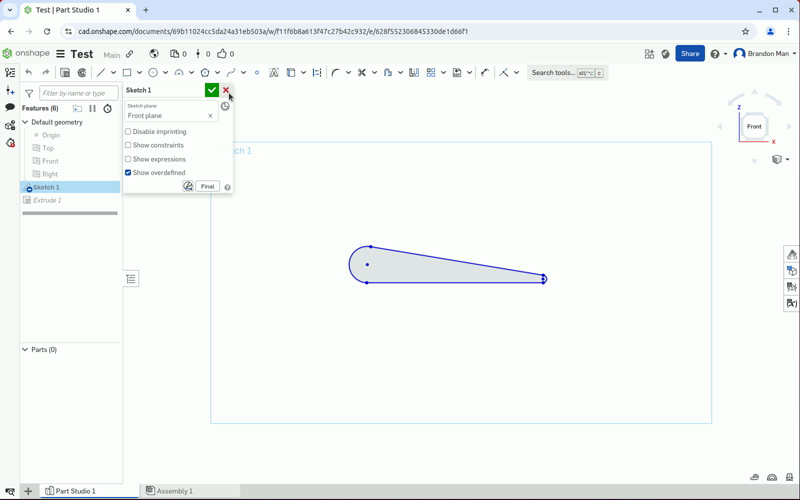
click(229, 92)
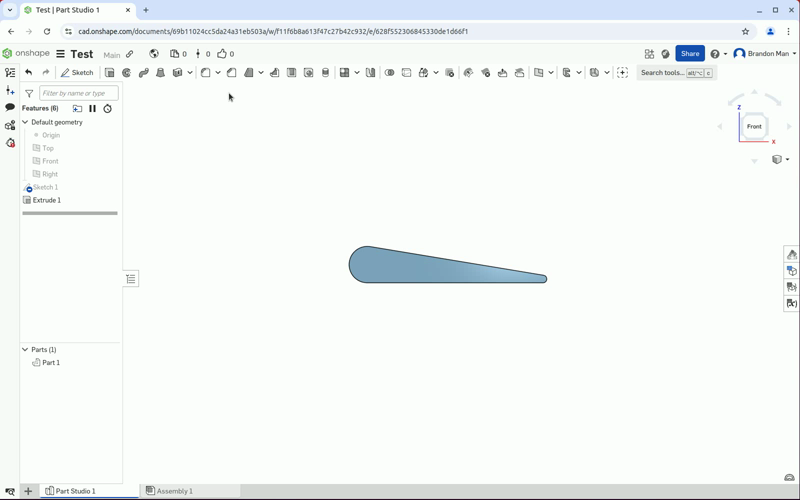
mouse_move(73, 352)
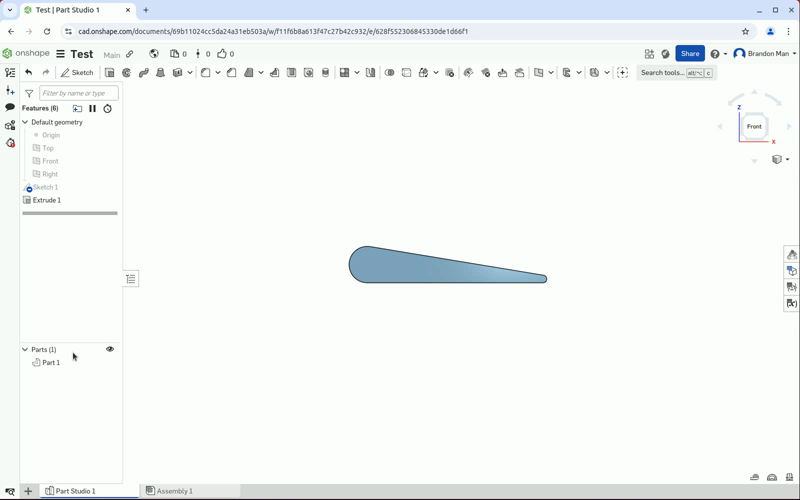
key(y)
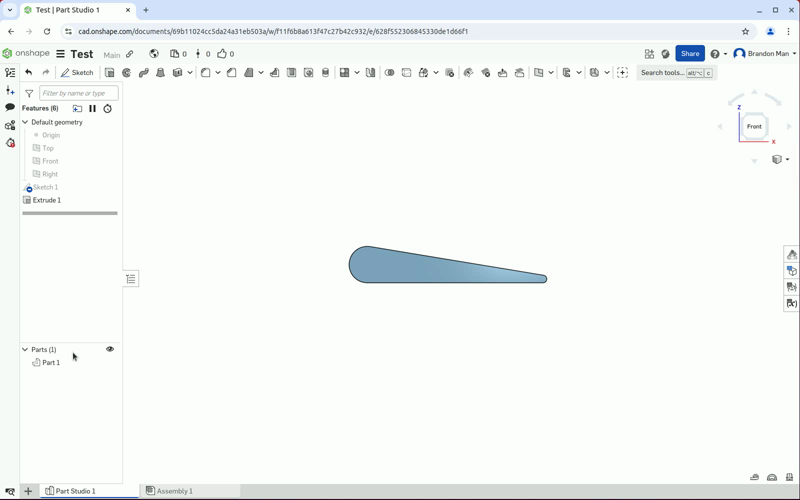
key(shift+p)
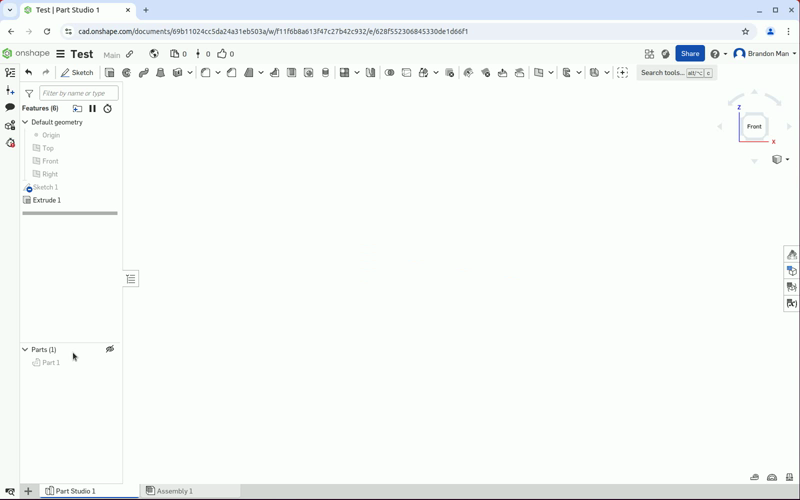
key(space)
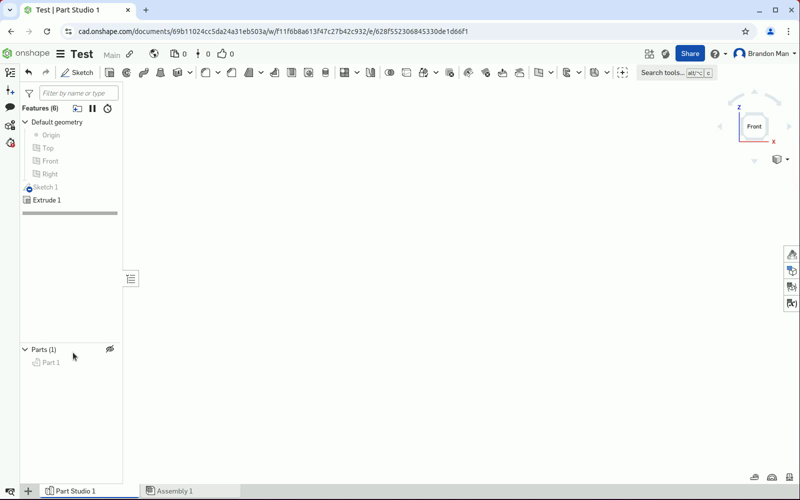
key_down(shift)
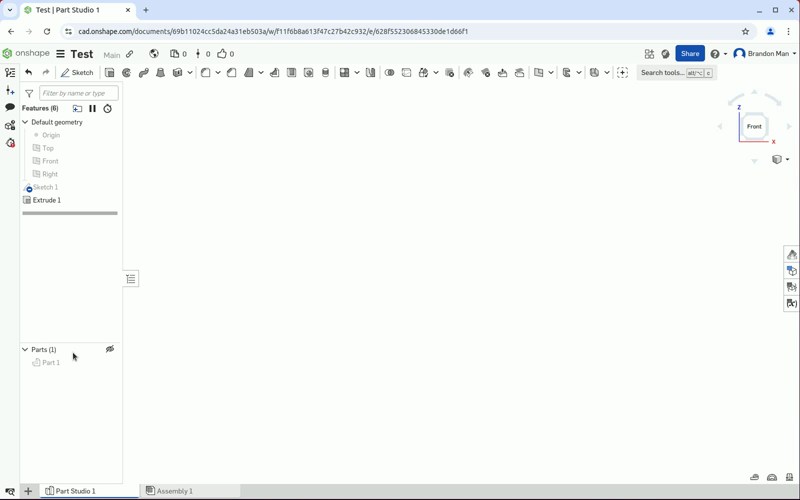
key(down)
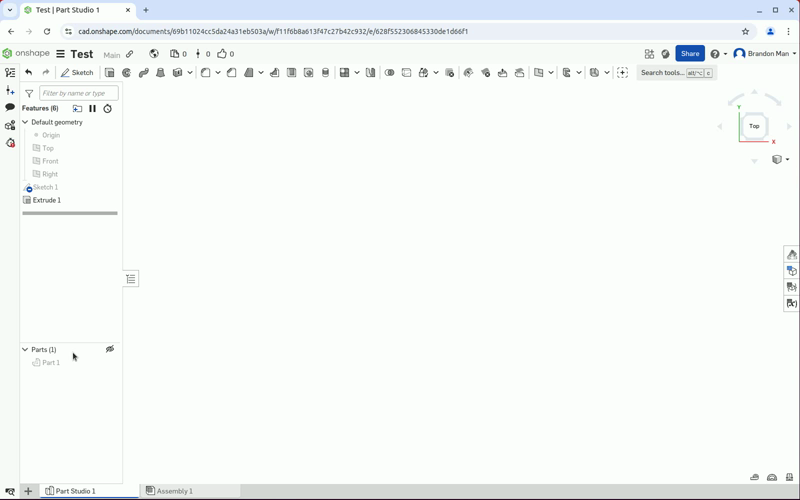
key_up(shift)
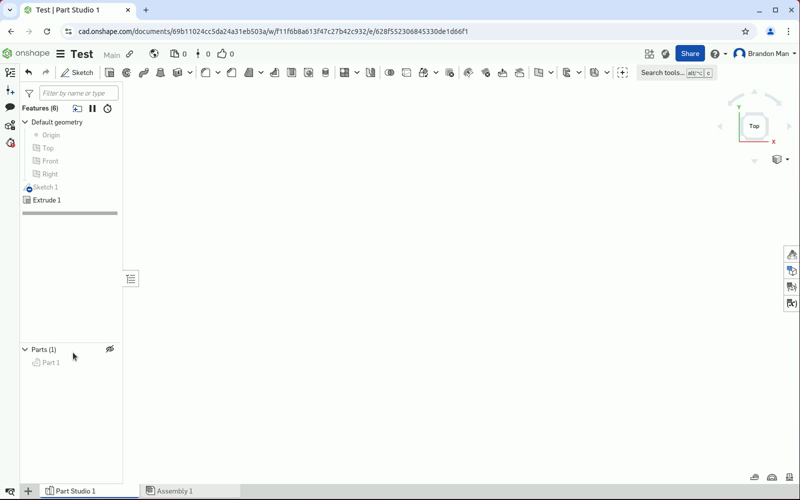
mouse_move(73, 352)
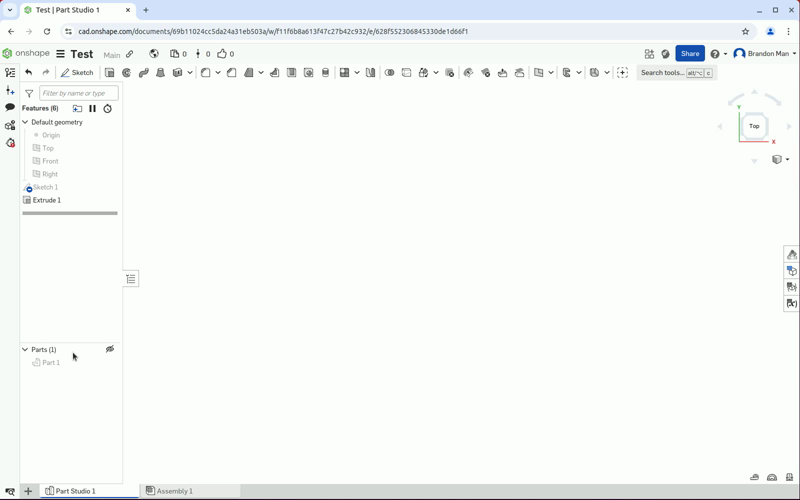
key(shift+y)
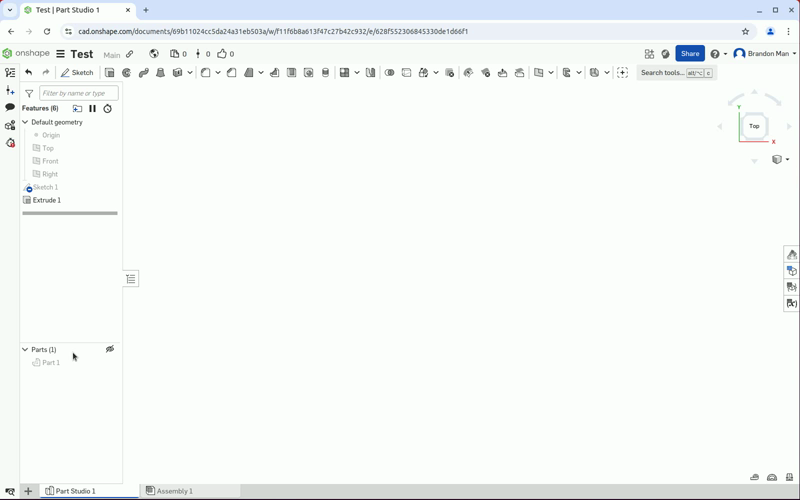
key(shift+s)
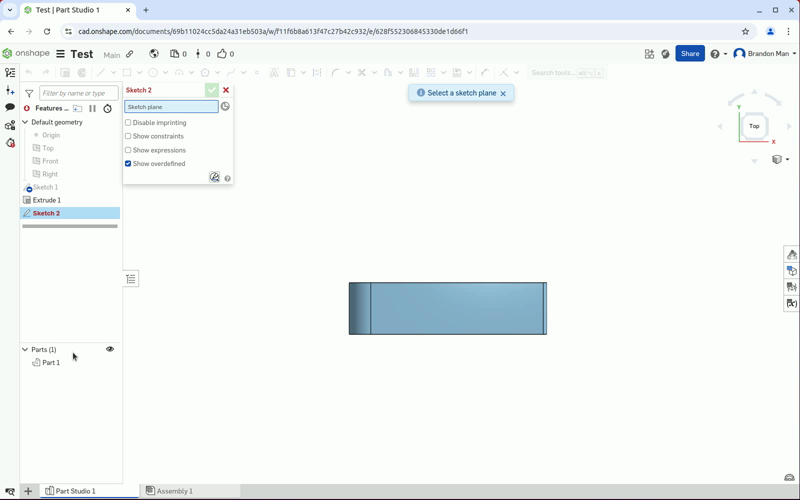
mouse_move(73, 150)
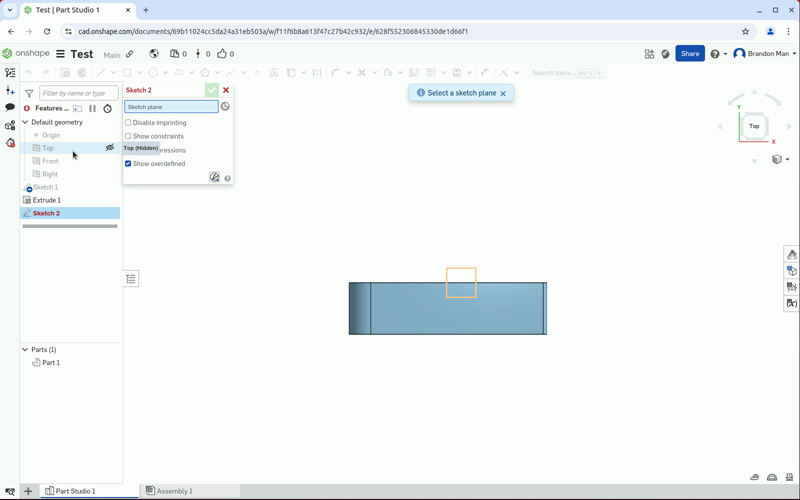
click(73, 150)
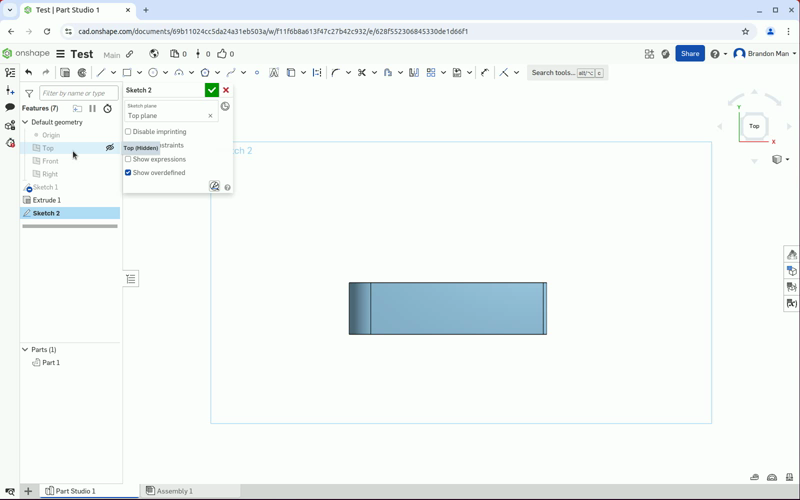
mouse_move(73, 352)
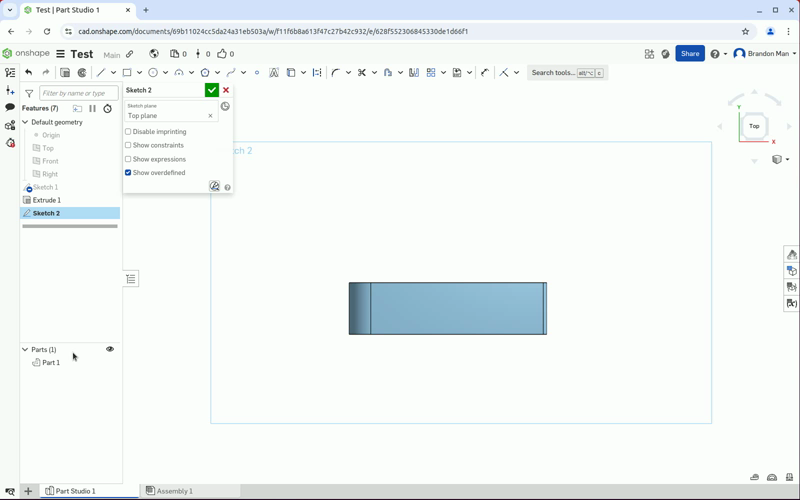
key(y)
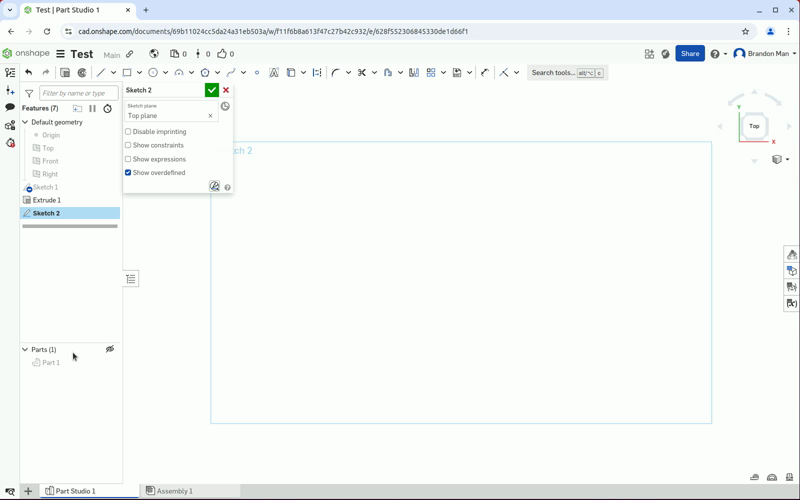
key(l)
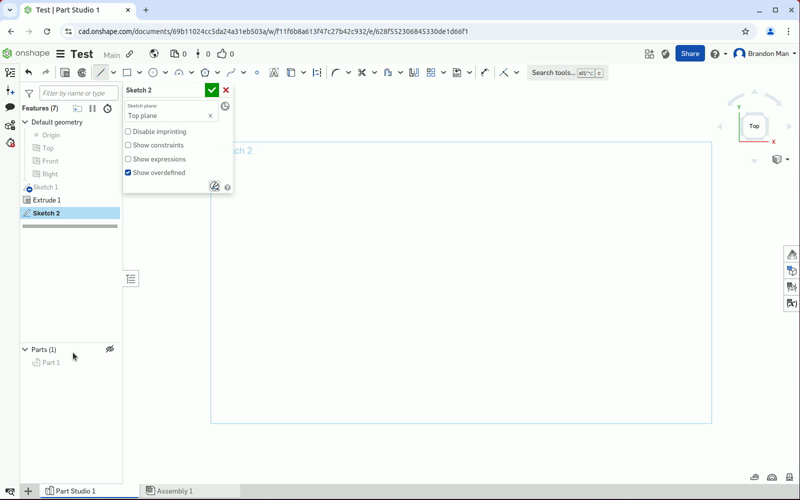
key_down(shift)
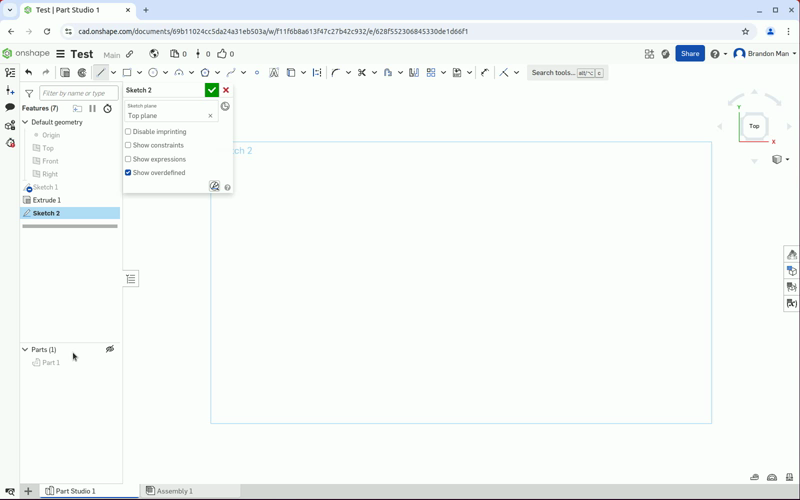
mouse_move(337, 264)
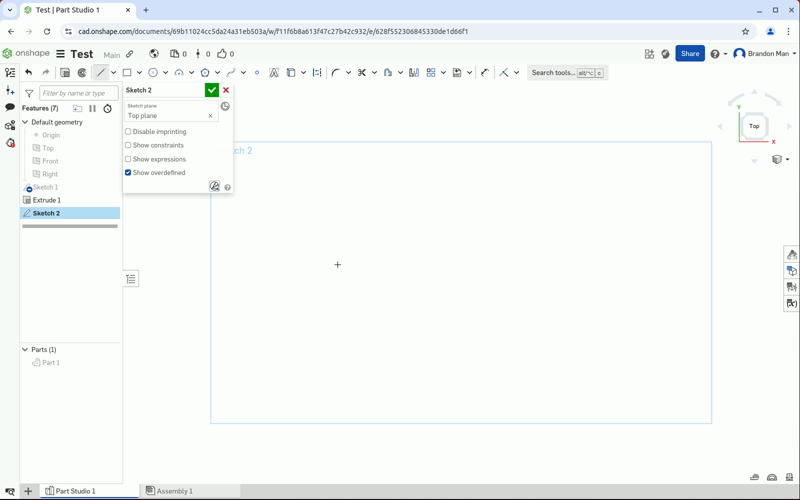
click(337, 264)
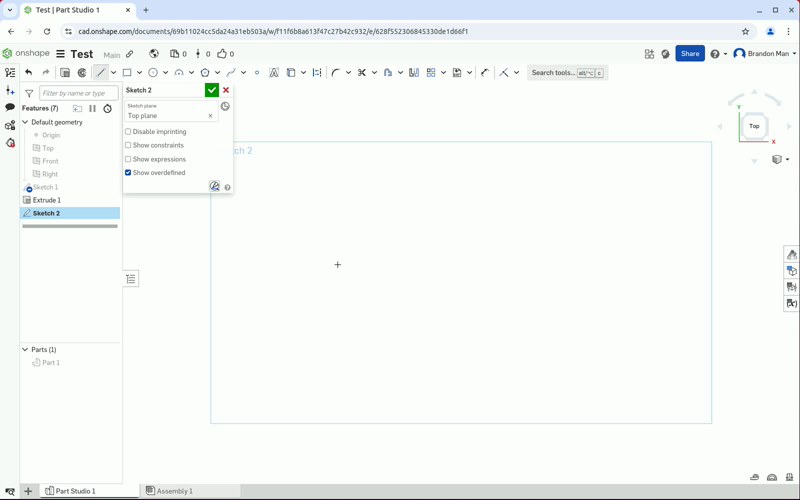
key_up(shift)
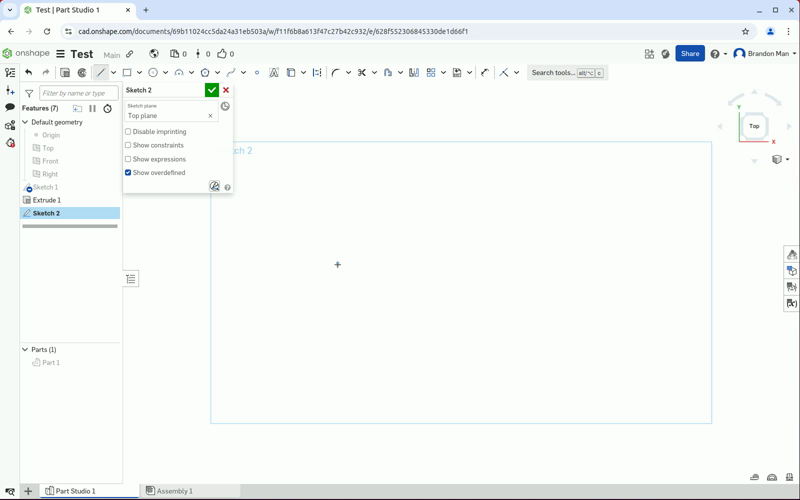
key_down(shift)
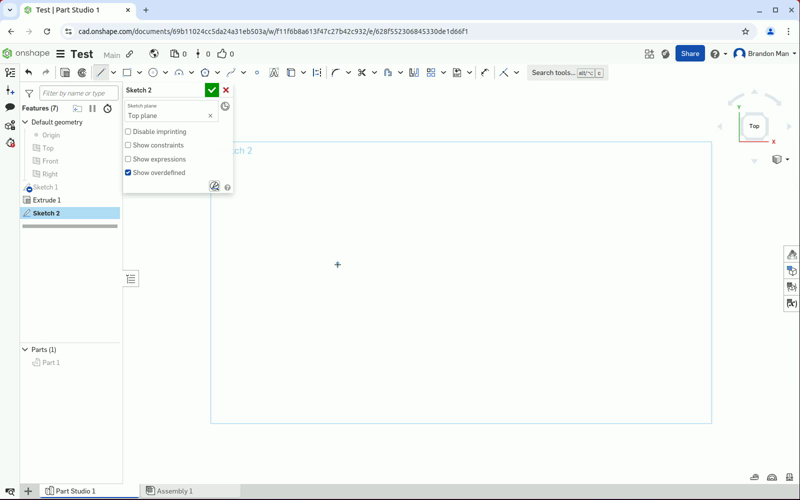
mouse_move(367, 264)
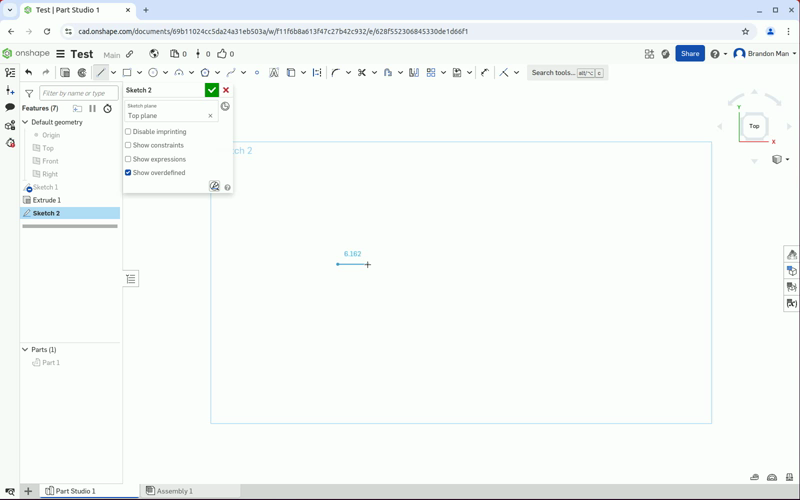
mouse_move(347, 281)
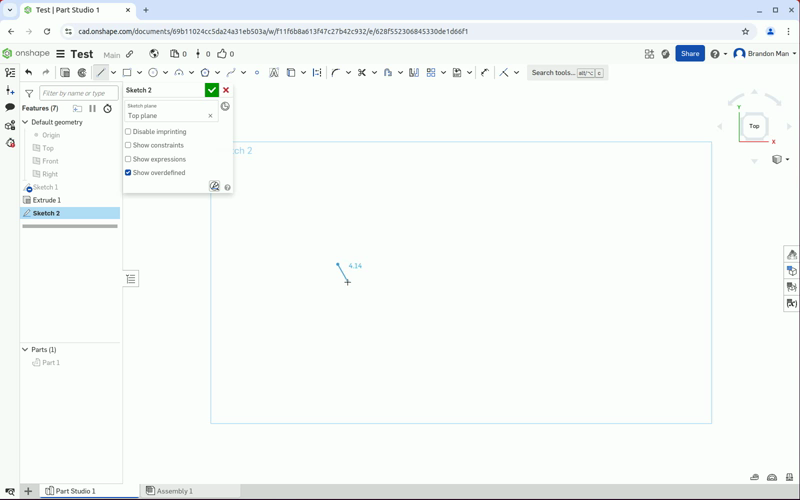
click(347, 281)
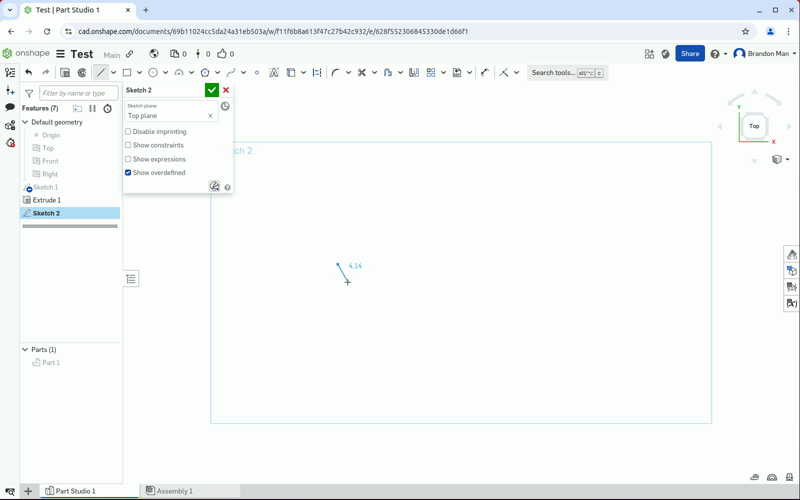
key_up(shift)
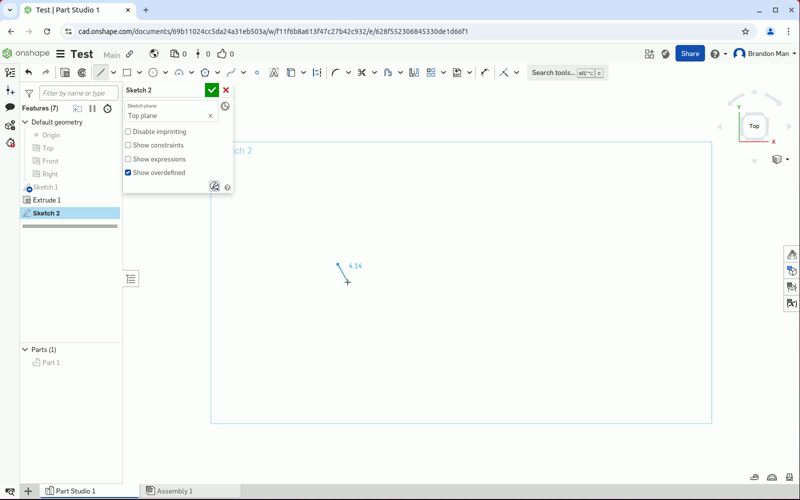
key_down(shift)
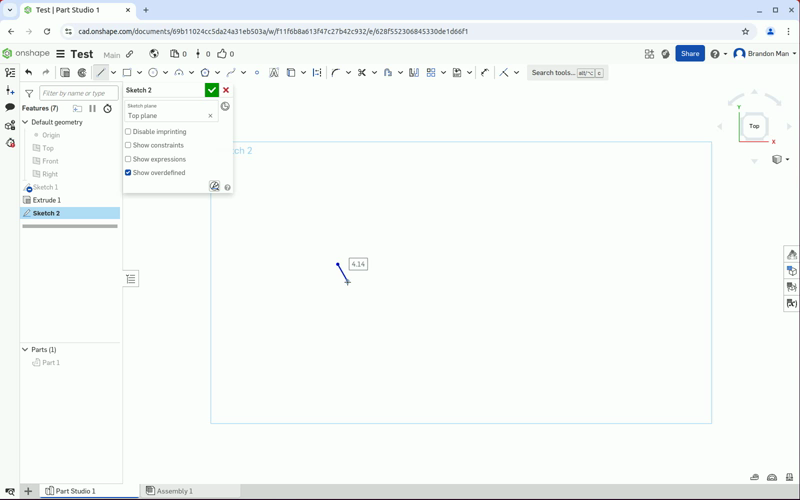
mouse_move(574, 326)
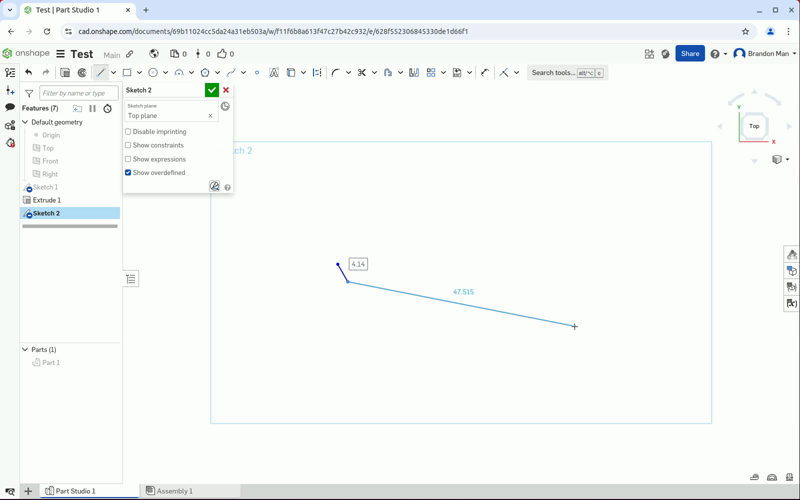
click(574, 326)
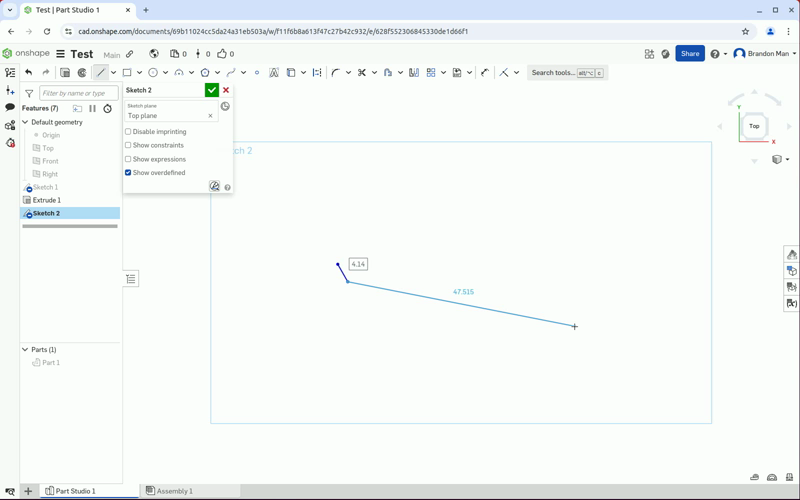
key_up(shift)
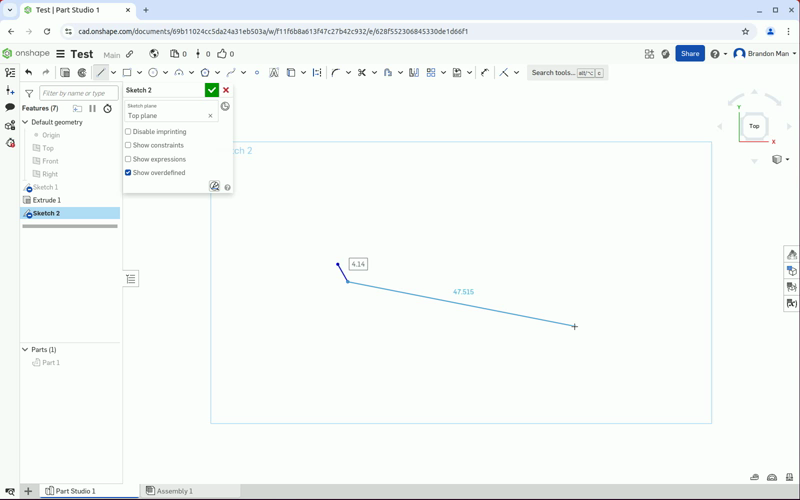
key_down(shift)
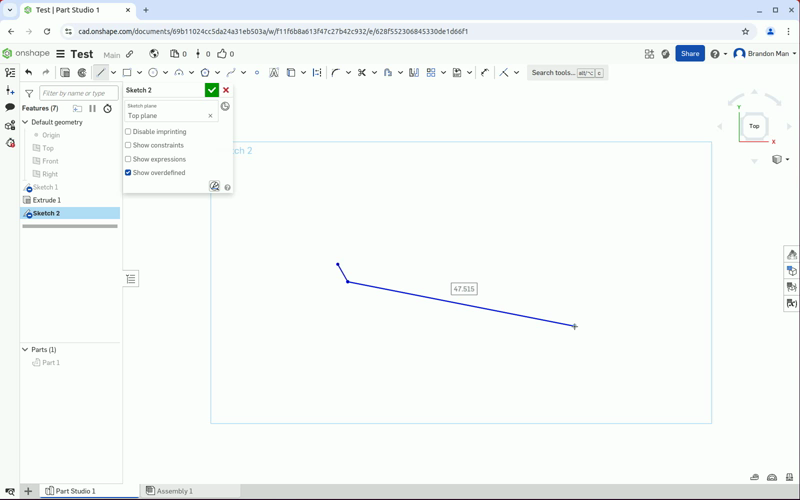
mouse_move(574, 264)
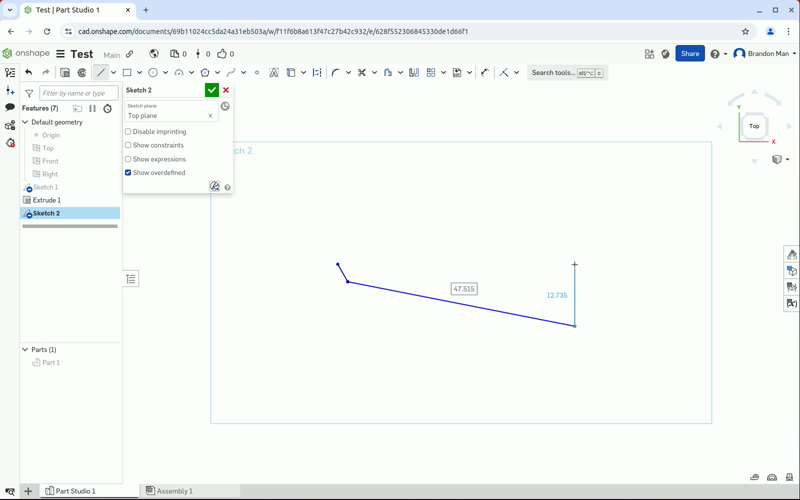
click(574, 264)
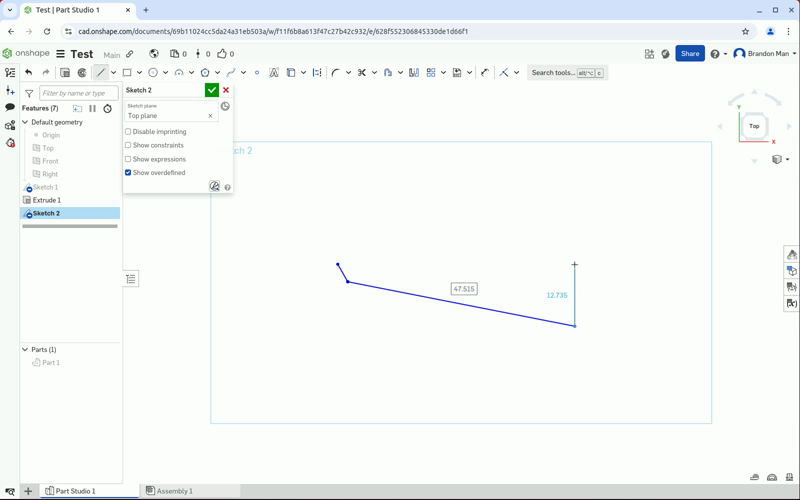
key_up(shift)
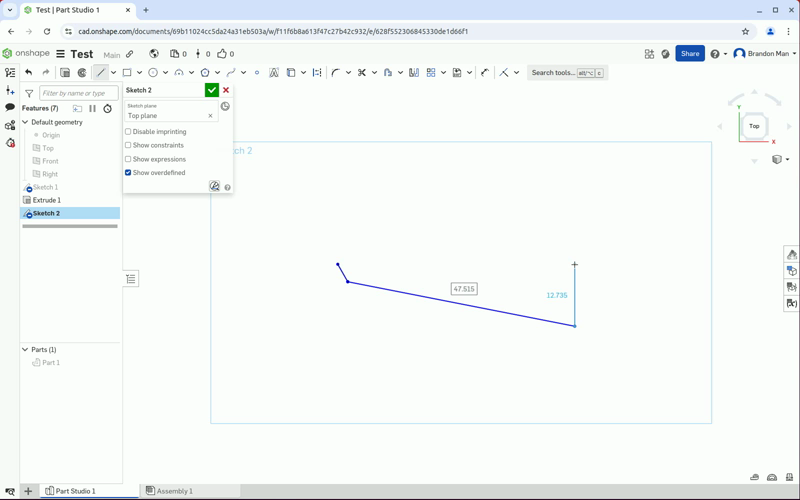
key_down(shift)
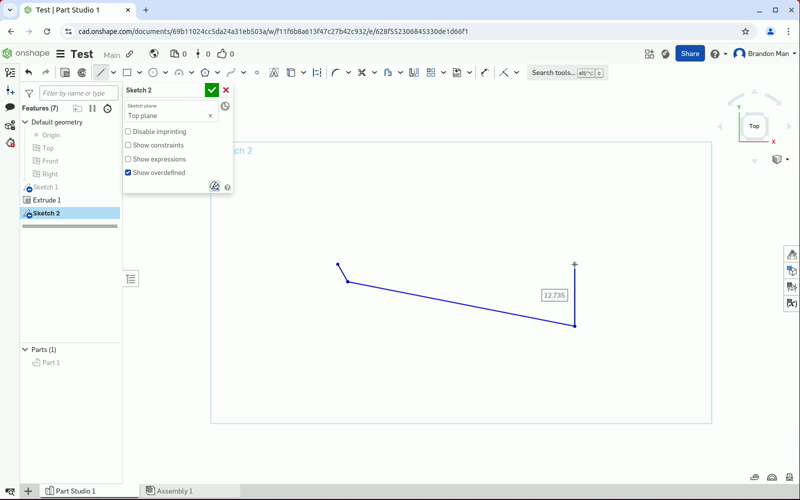
mouse_move(337, 264)
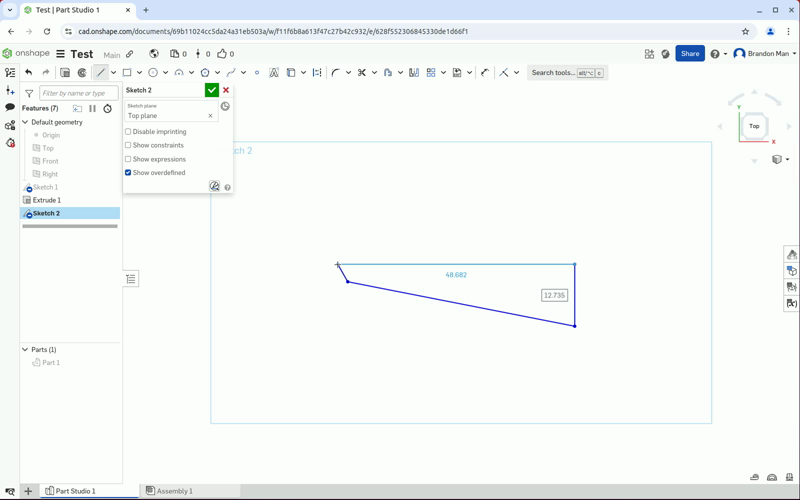
key_up(shift)
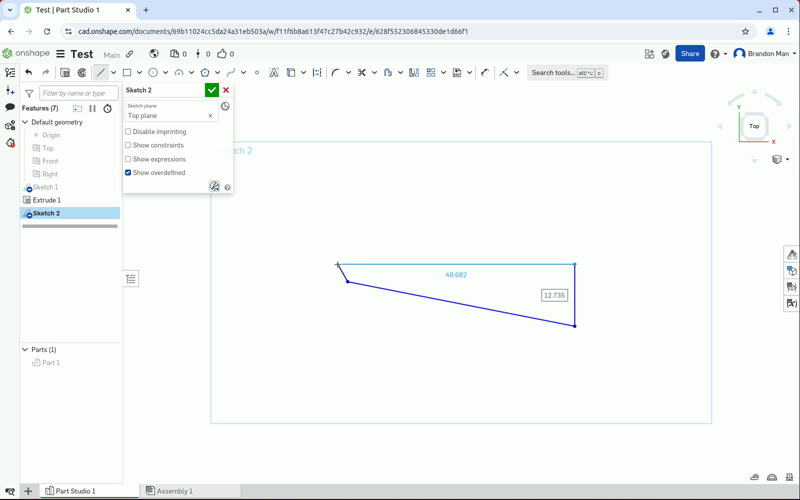
click(337, 264)
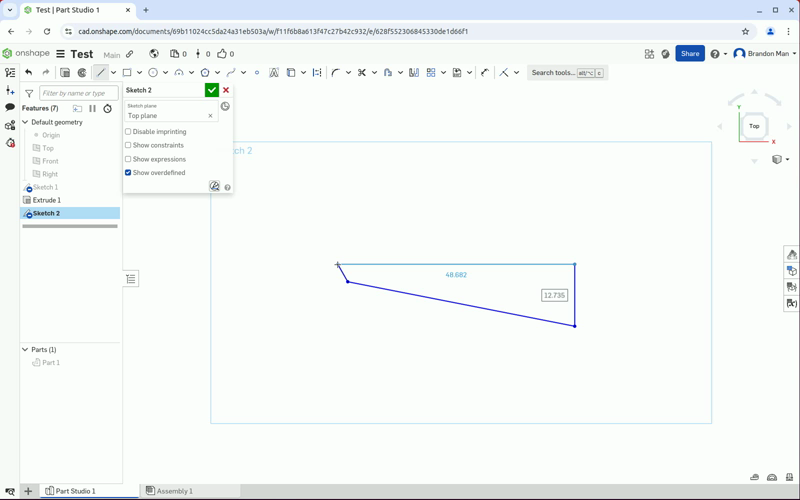
key(esc)
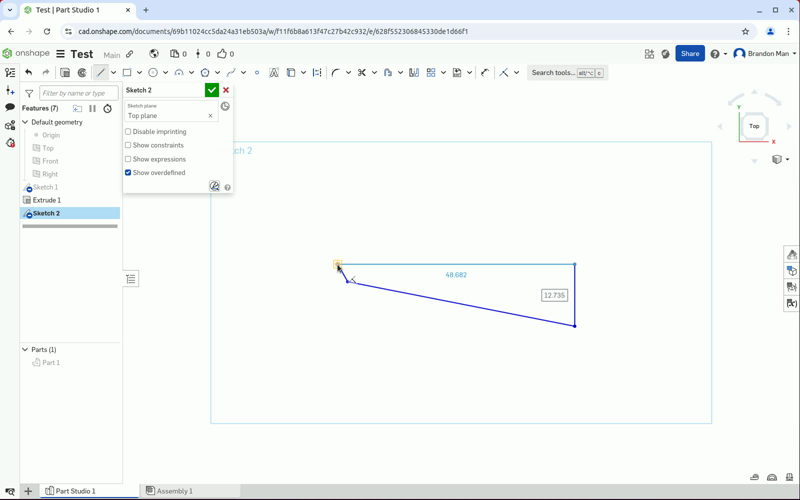
mouse_move(518, 277)
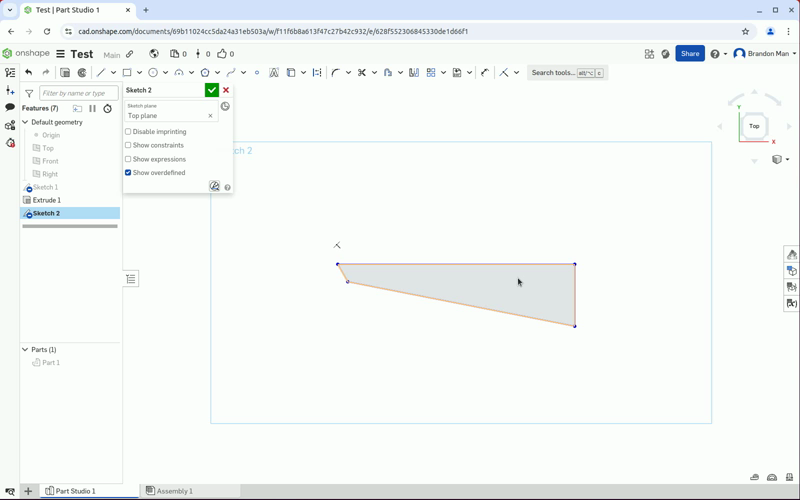
click(518, 277)
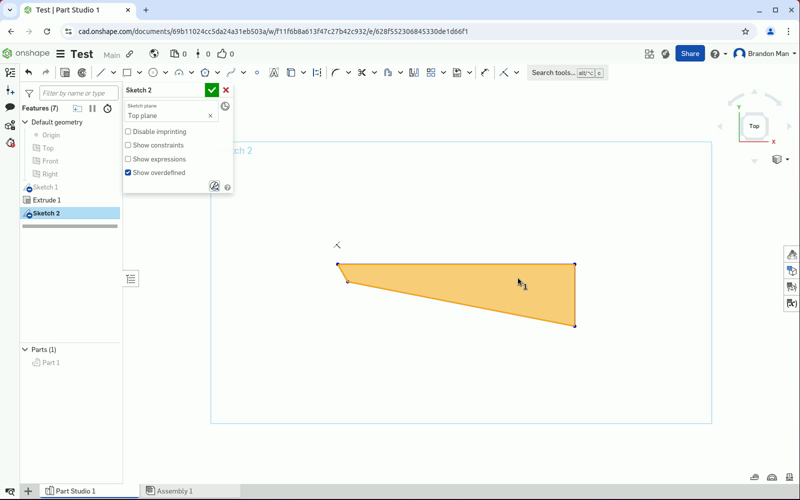
mouse_move(73, 352)
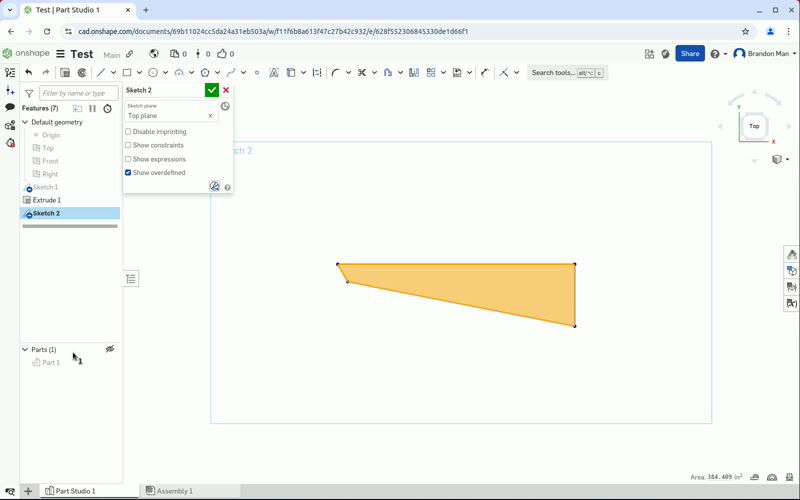
key(shift+y)
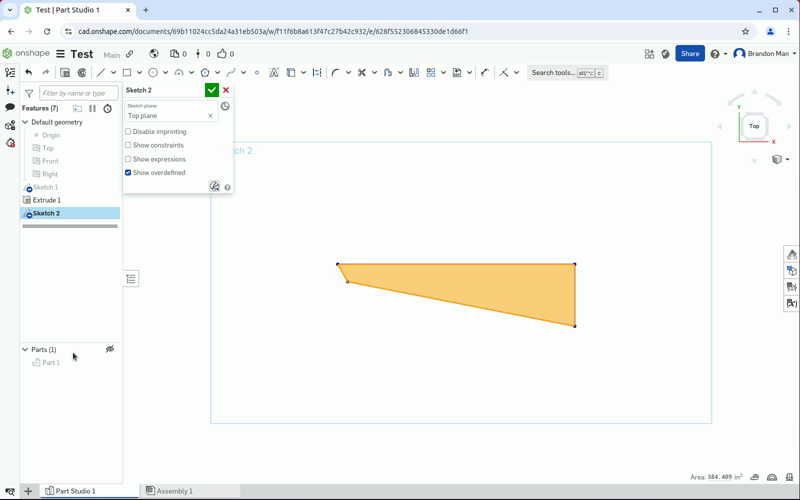
key(shift+e)
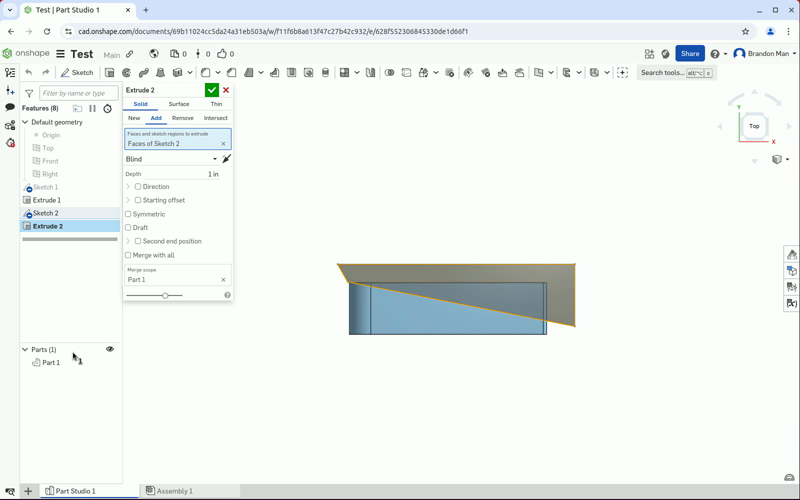
mouse_move(143, 106)
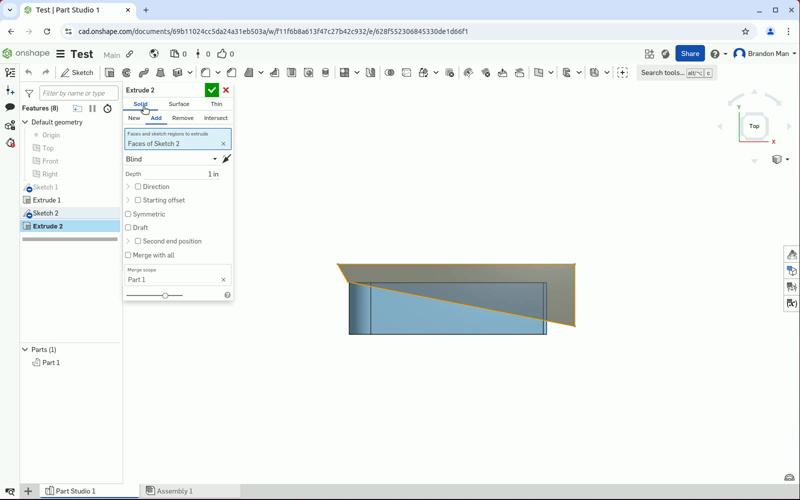
click(143, 106)
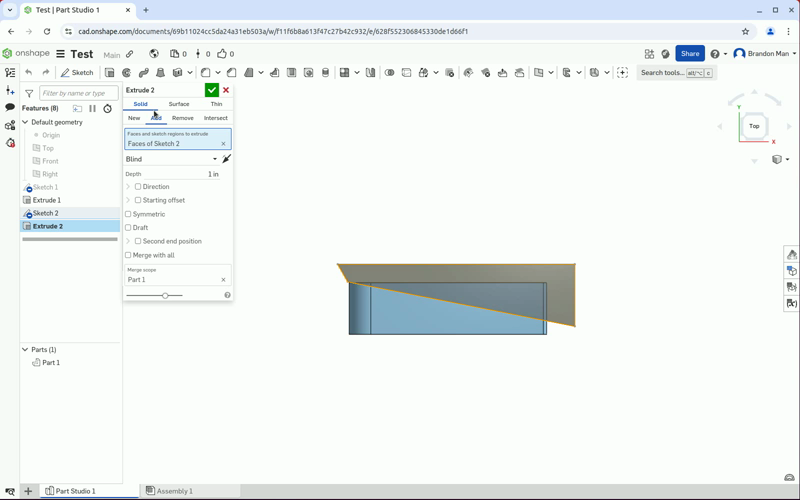
mouse_move(186, 120)
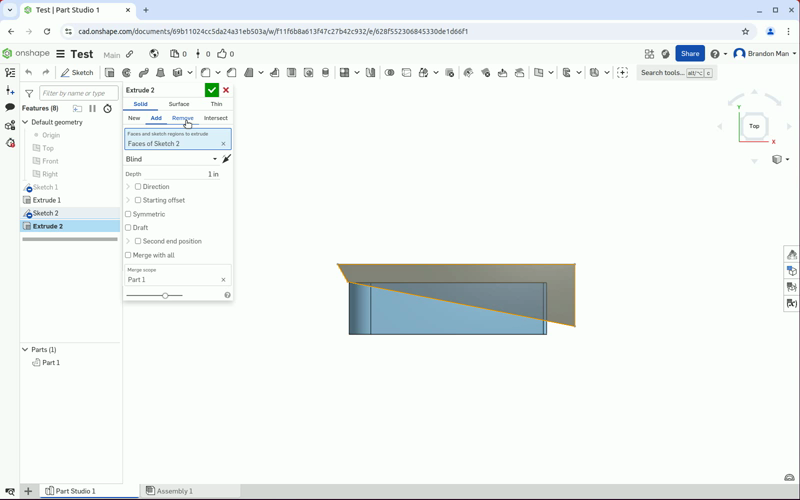
click(186, 120)
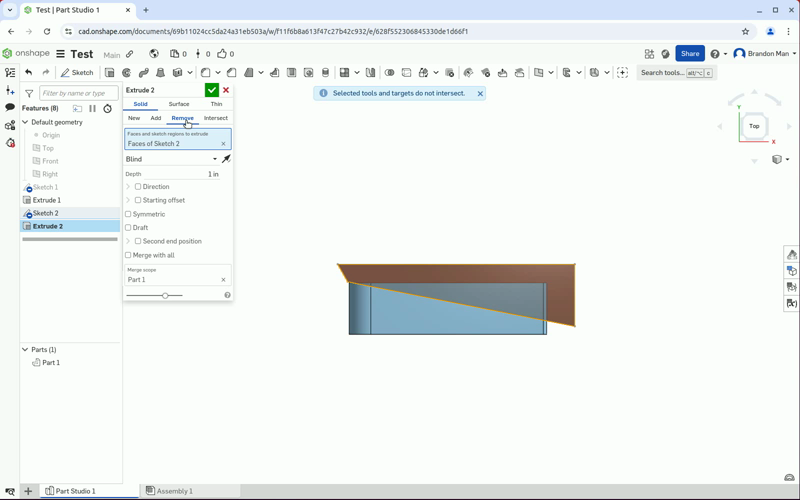
key(tab, 4)
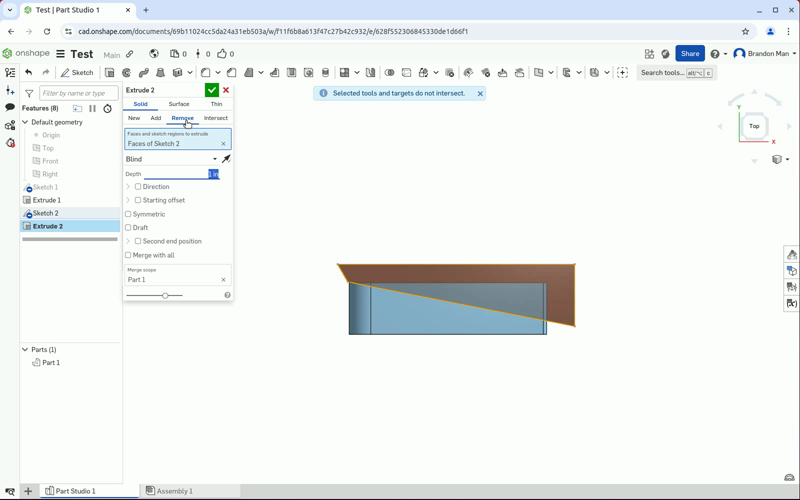
text(-10.591)
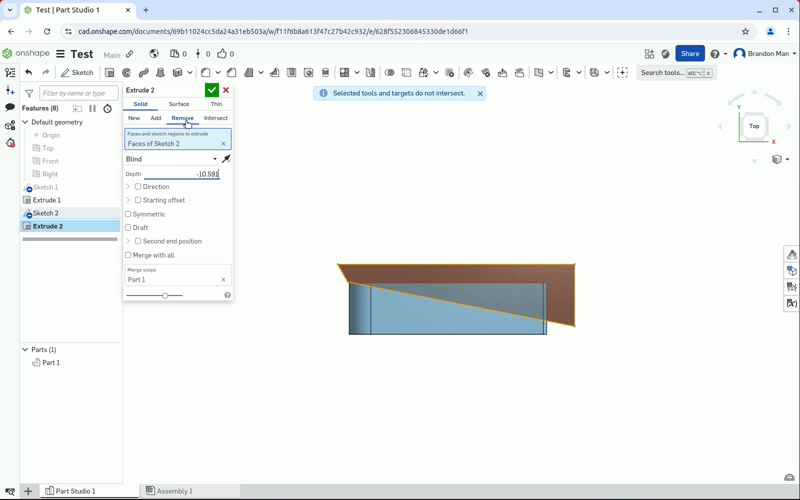
key(tab, 6)
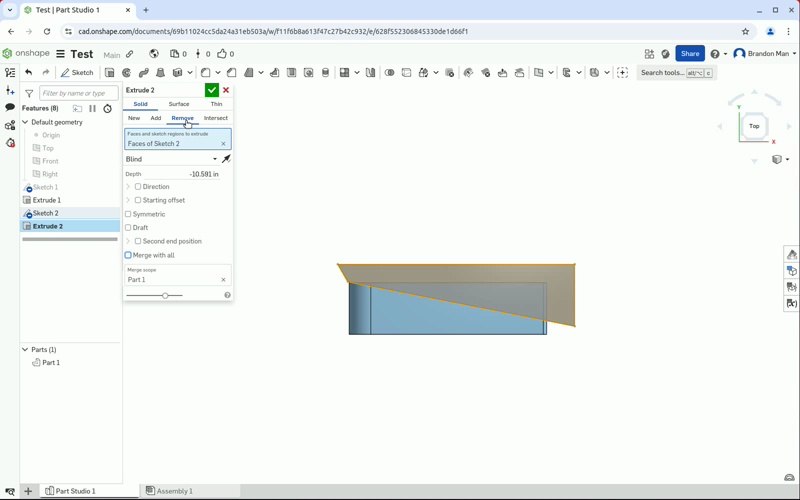
key(space)
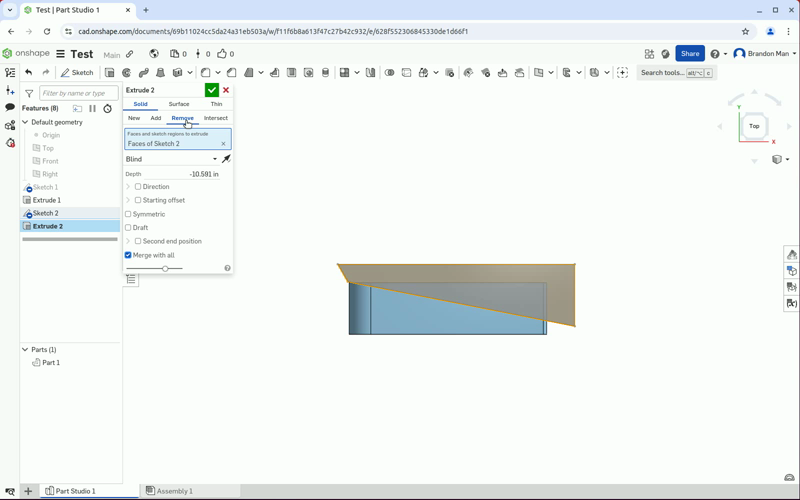
key(enter)
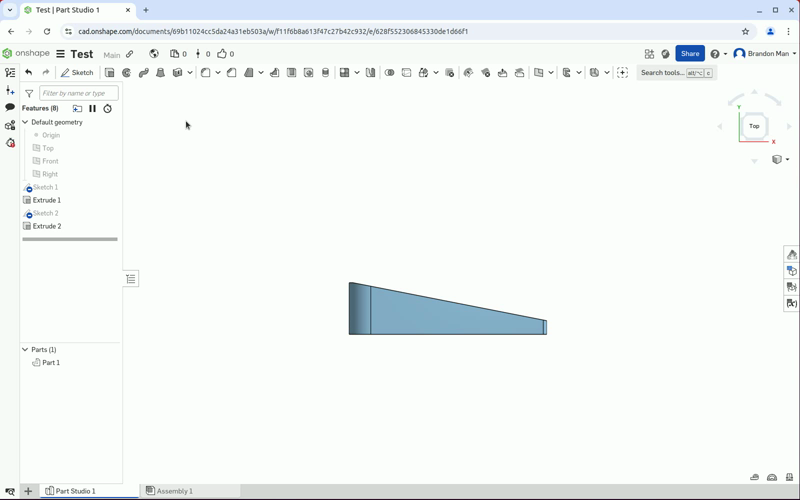
key(shift+h)
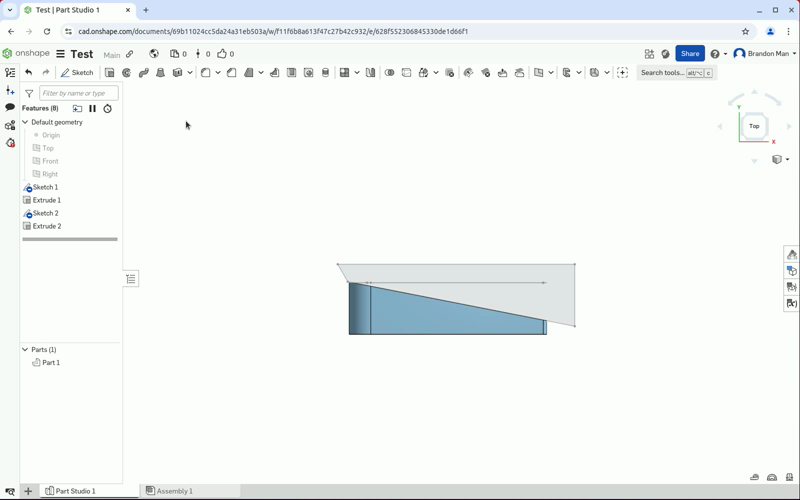
key(shift+h)
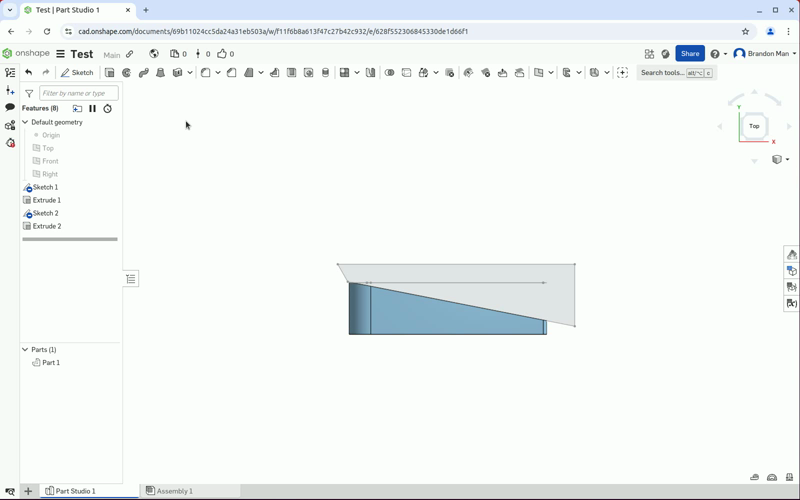
key(shift+7)
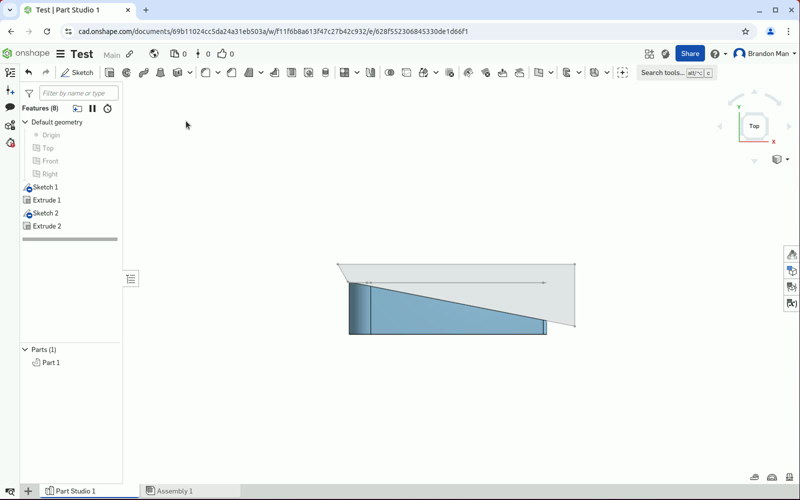
key(up, 3)
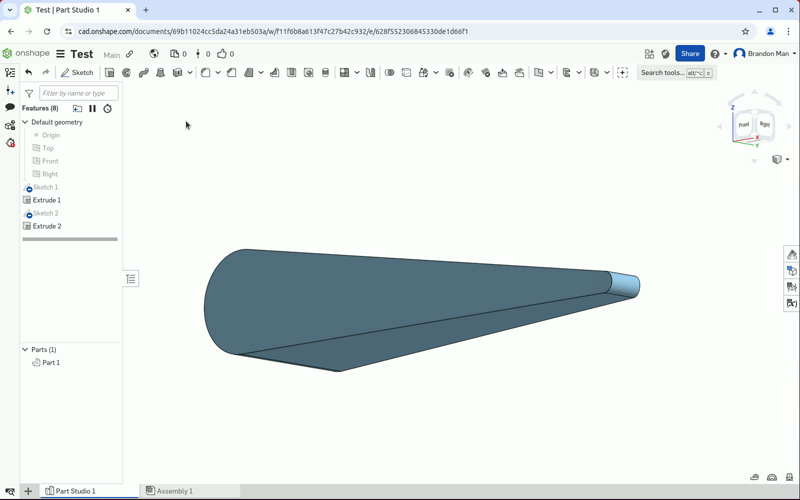
key(left, 3)
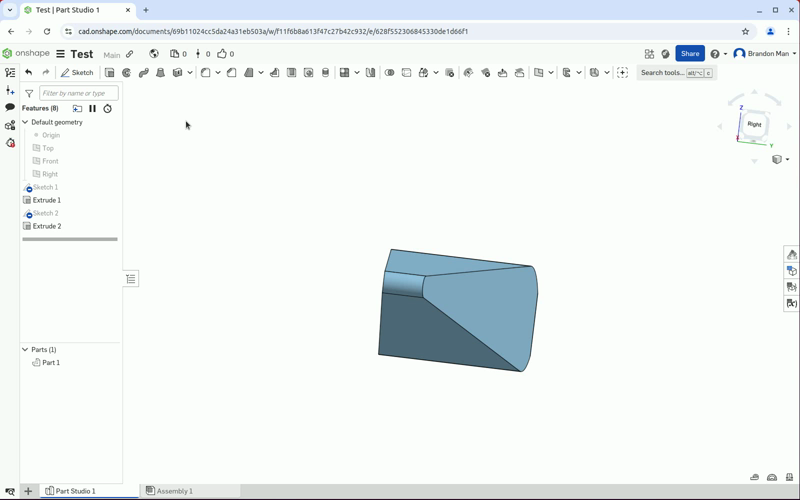
key(right, 3)
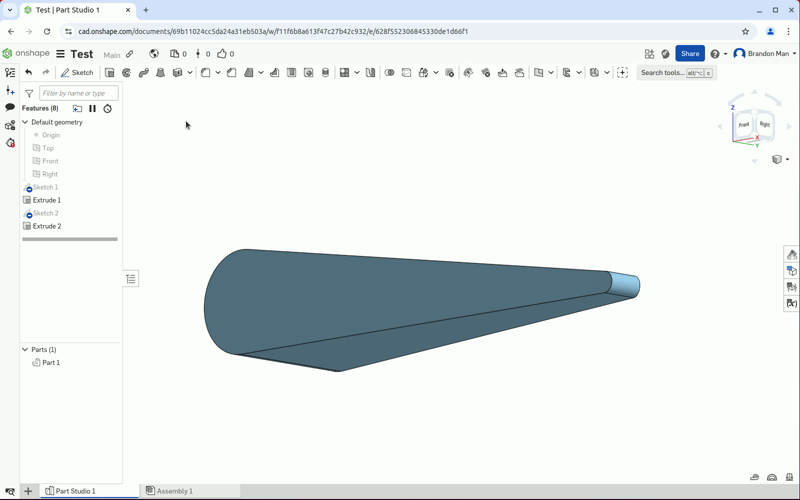
key(down, 3)
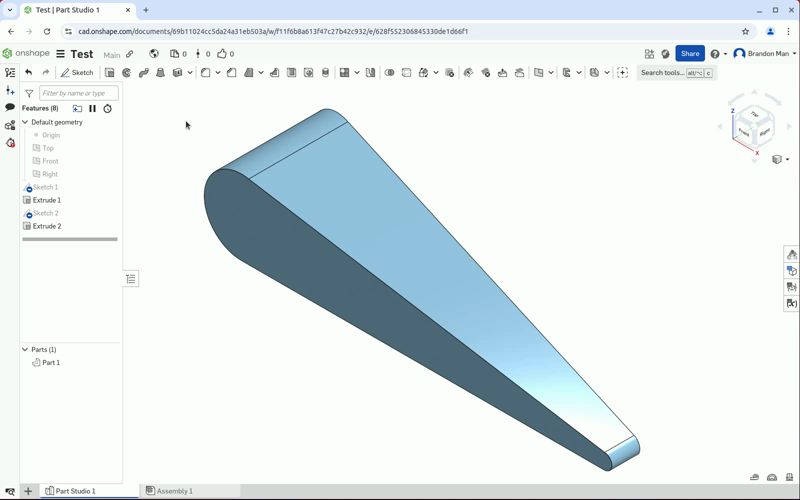
mouse_move(73, 189)
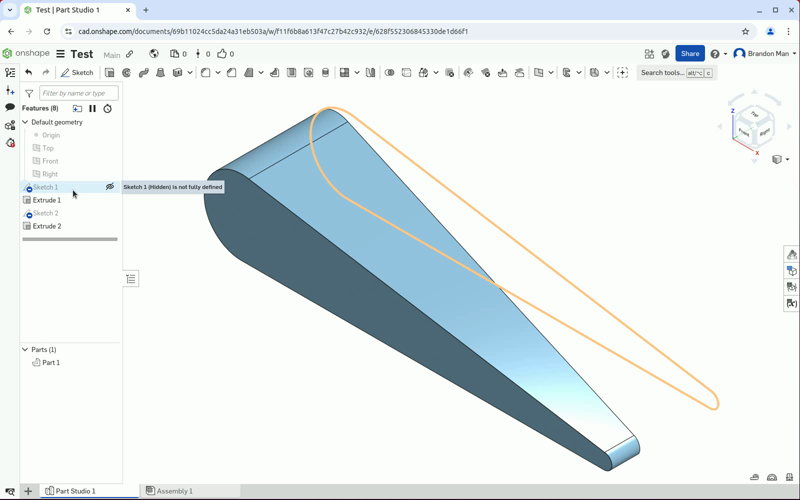
click(73, 189)